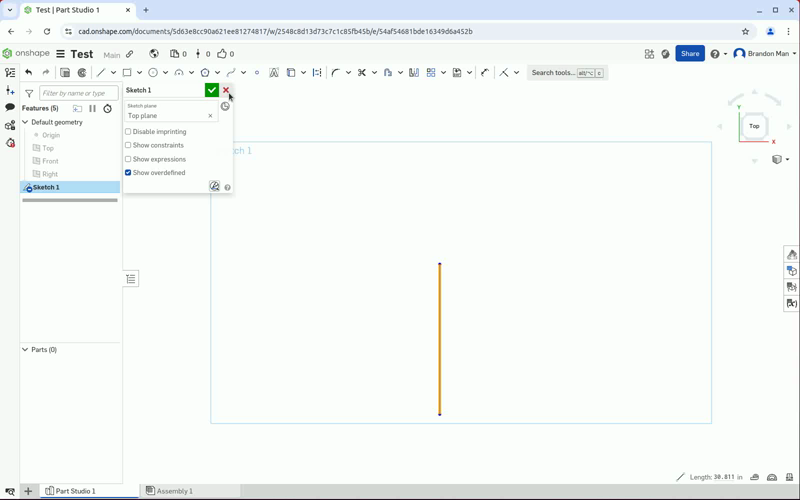
key(shift+h)
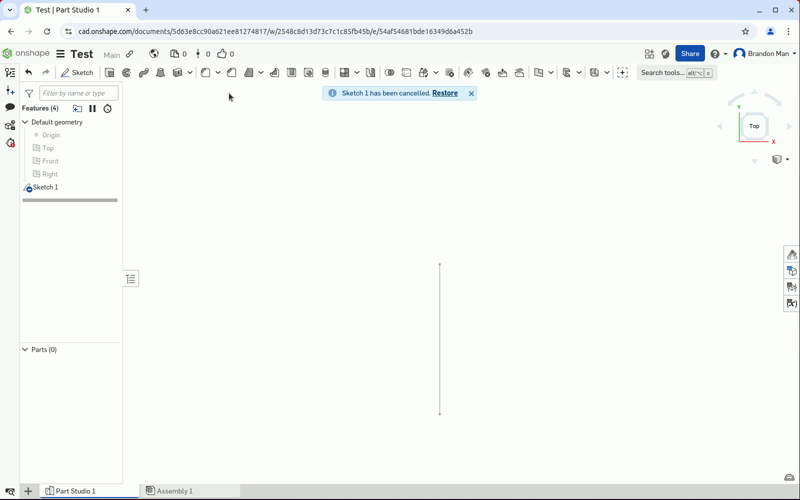
mouse_move(73, 352)
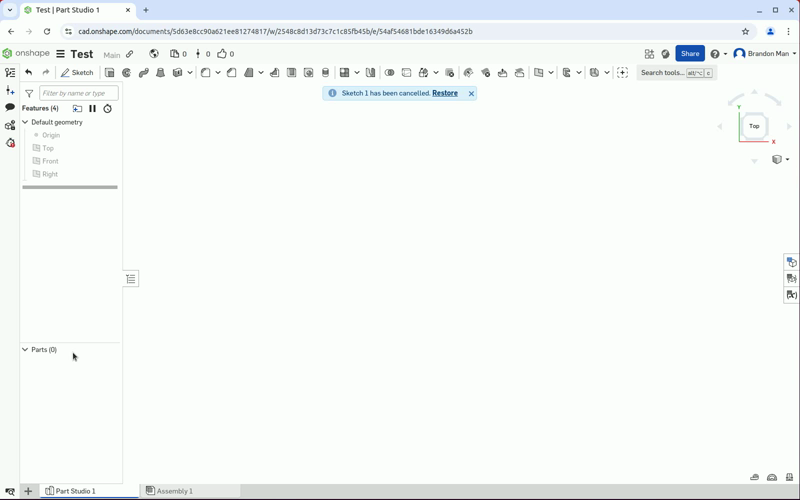
key(y)
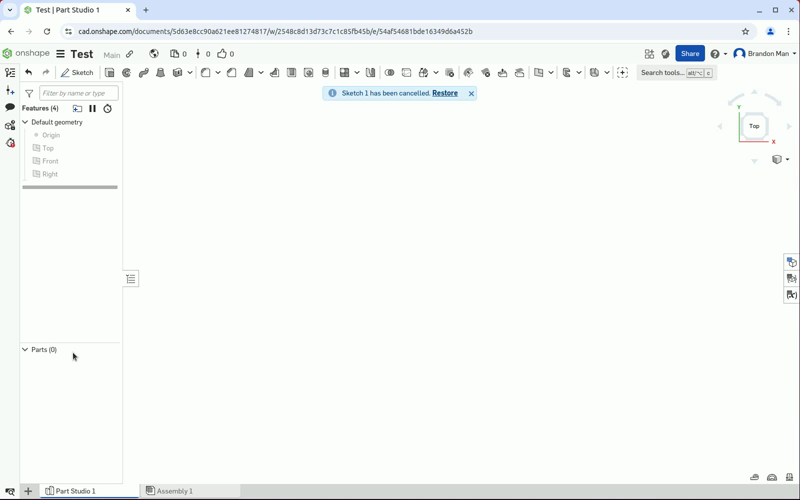
key(shift+p)
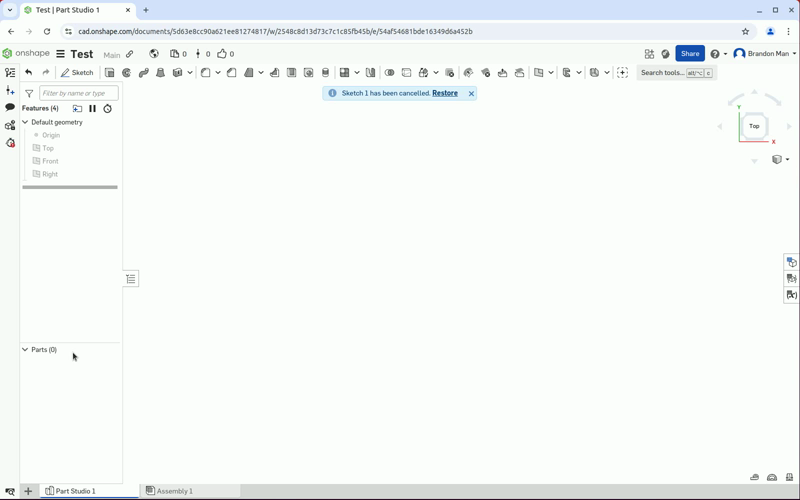
key(space)
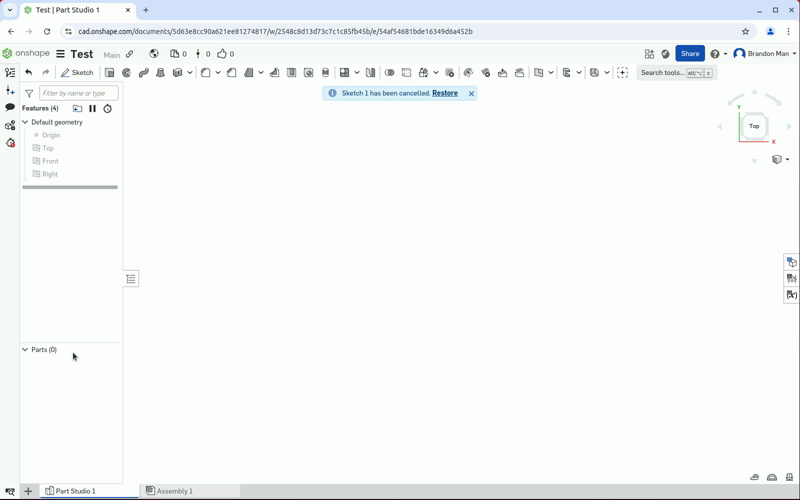
key_down(shift)
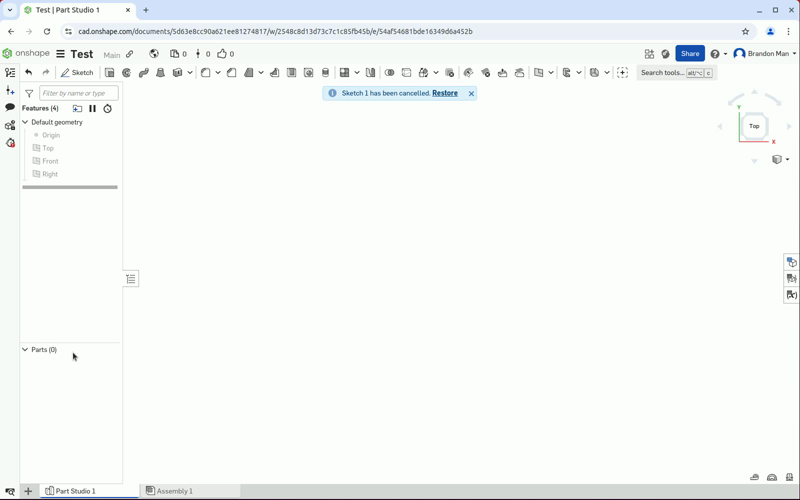
key(up)
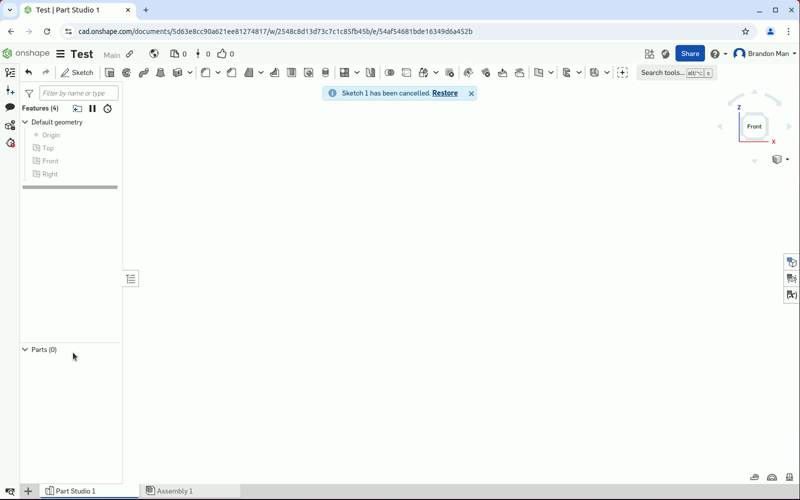
key_up(shift)
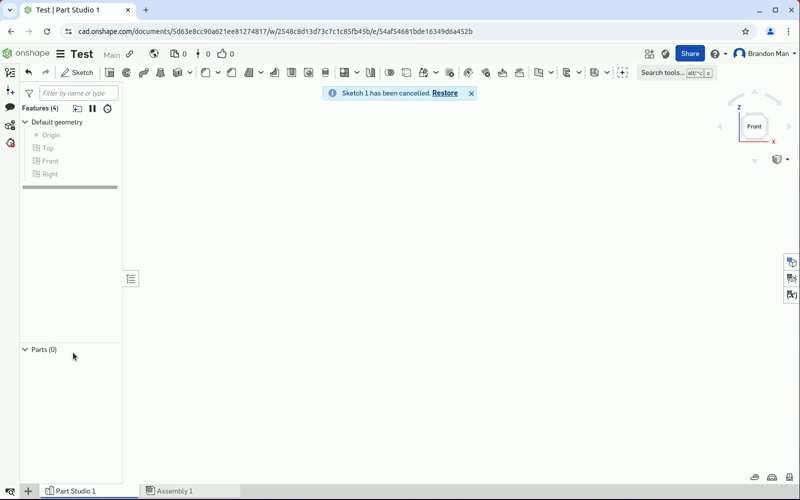
mouse_move(73, 352)
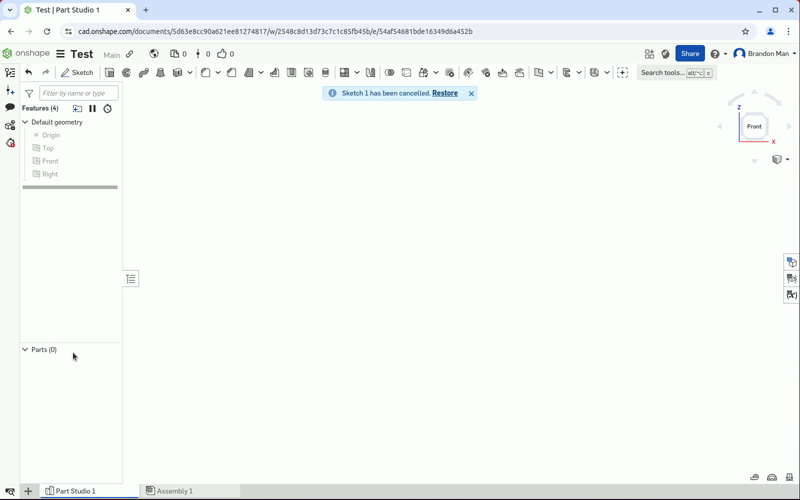
key(shift+y)
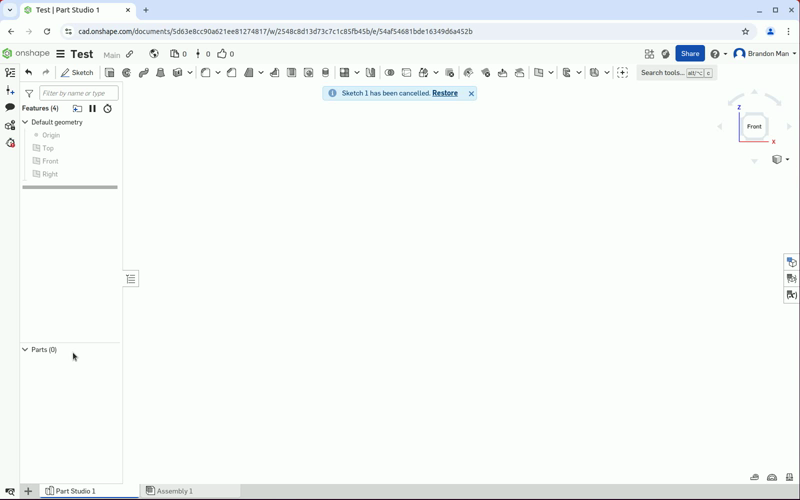
key(shift+s)
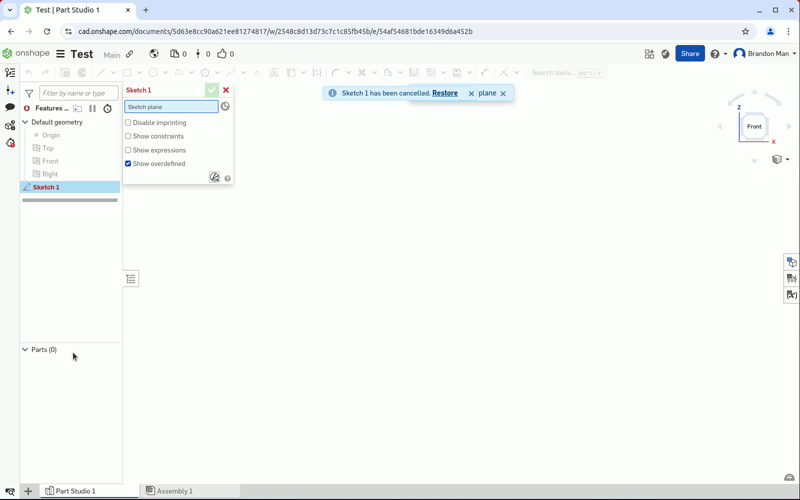
mouse_move(73, 163)
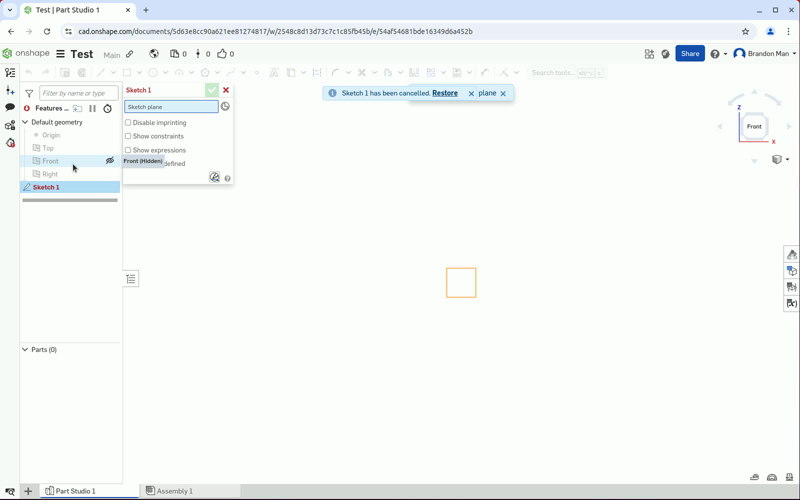
click(73, 163)
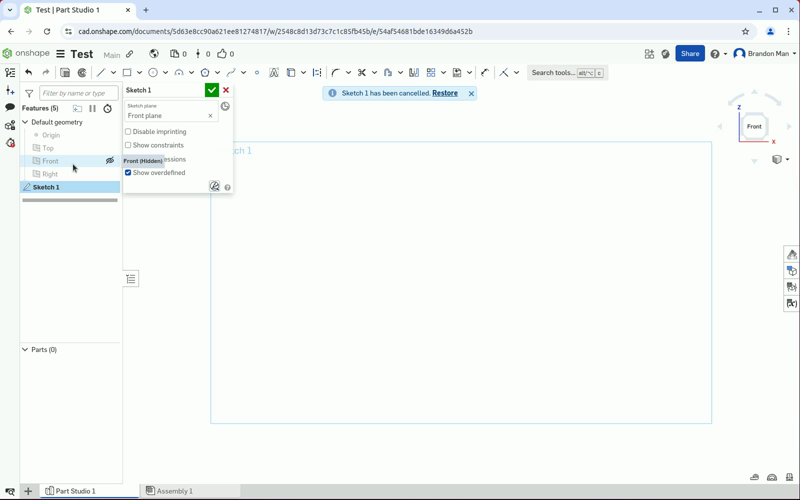
mouse_move(73, 352)
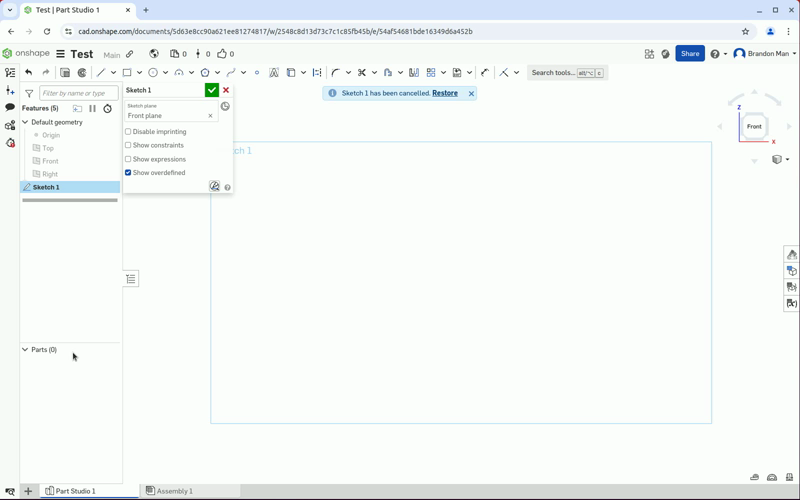
key(y)
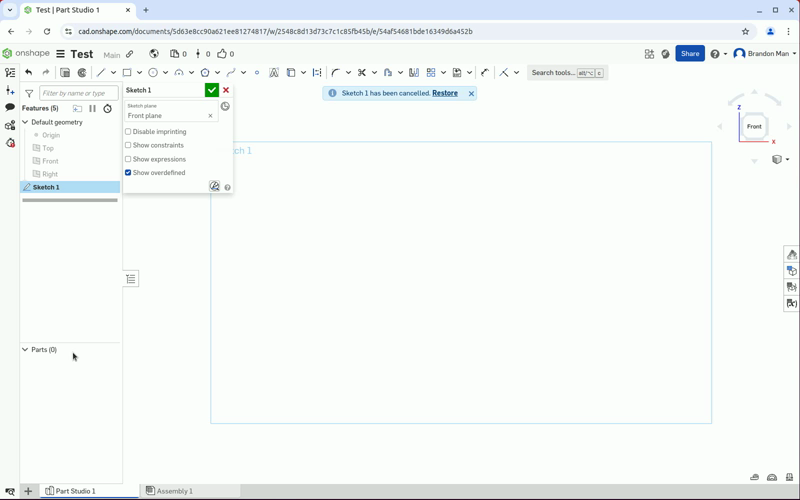
key(l)
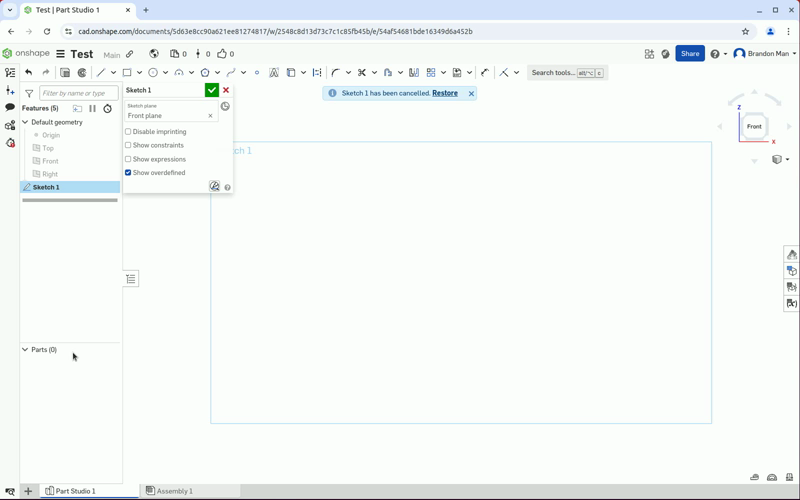
key_down(shift)
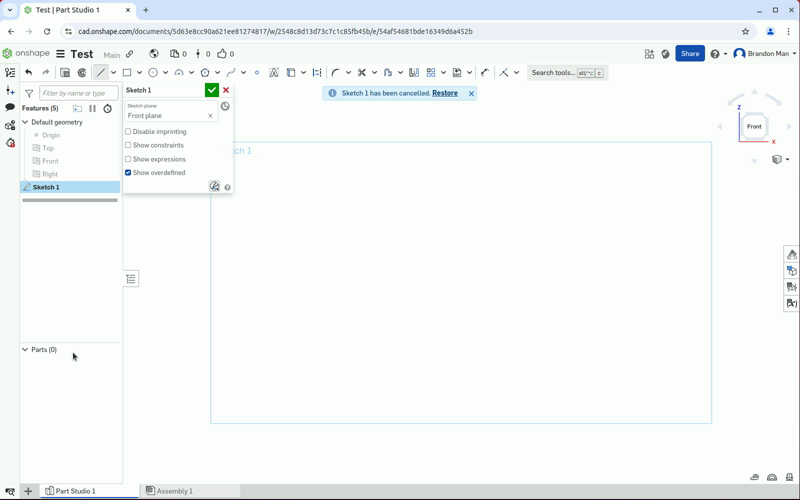
mouse_move(348, 325)
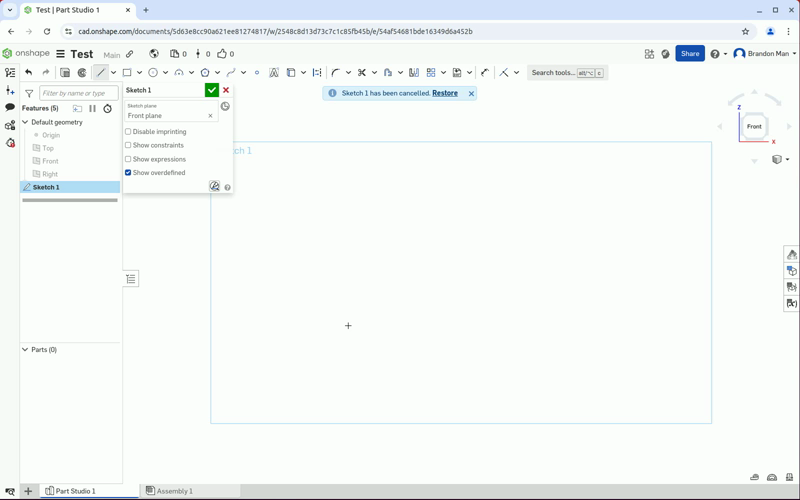
click(348, 325)
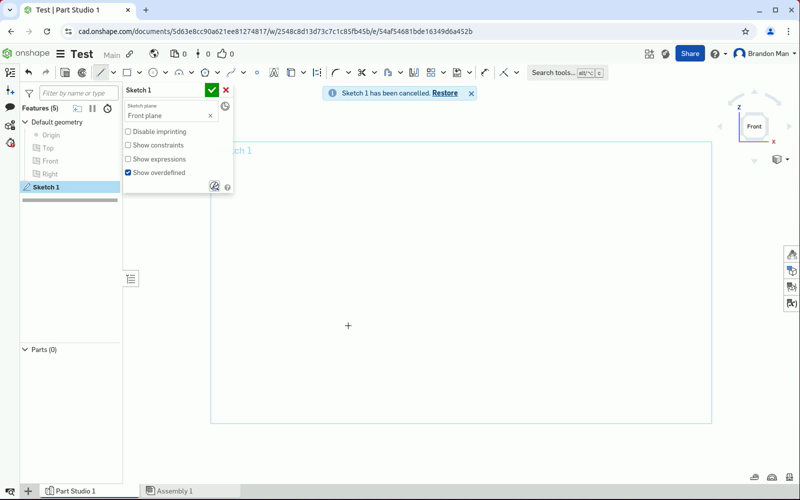
key_up(shift)
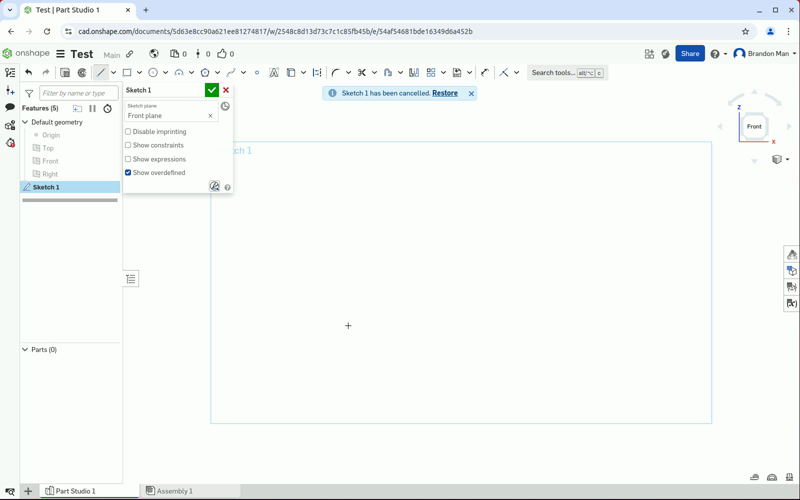
key_down(shift)
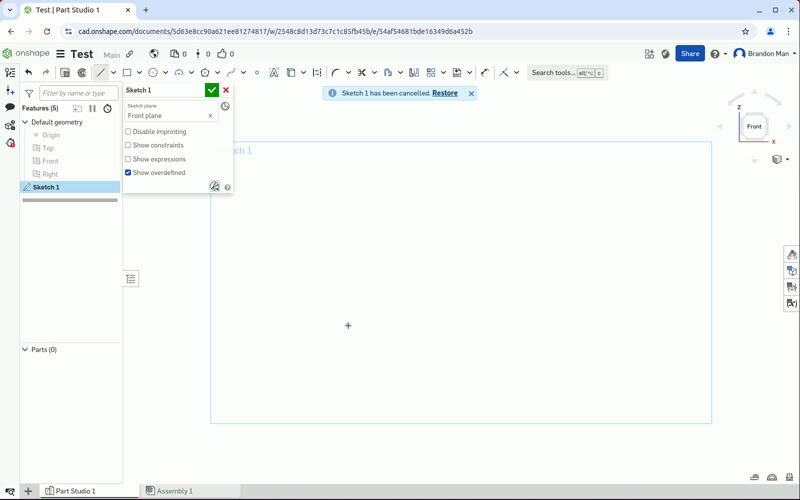
mouse_move(378, 325)
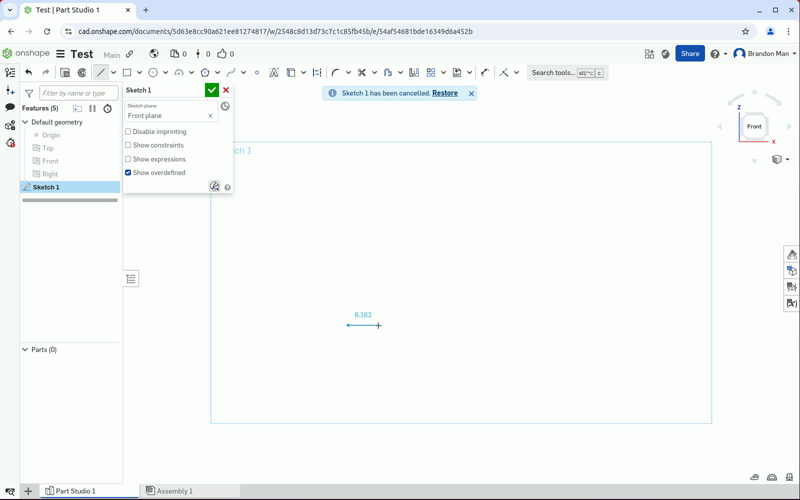
mouse_move(404, 325)
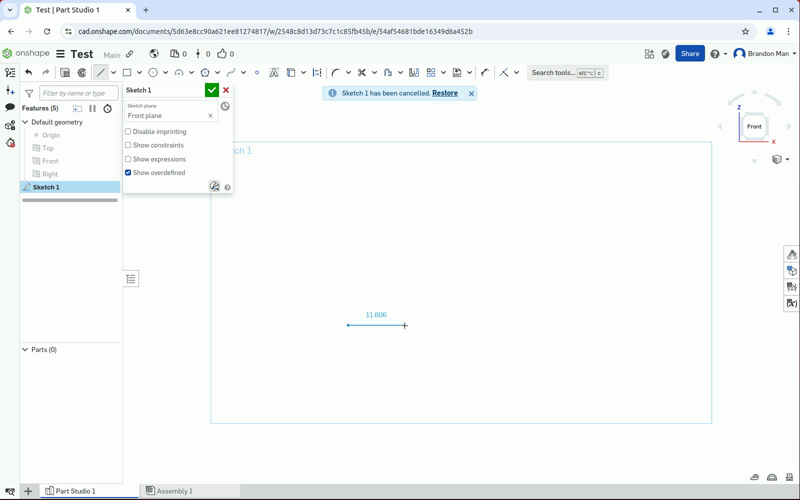
click(404, 325)
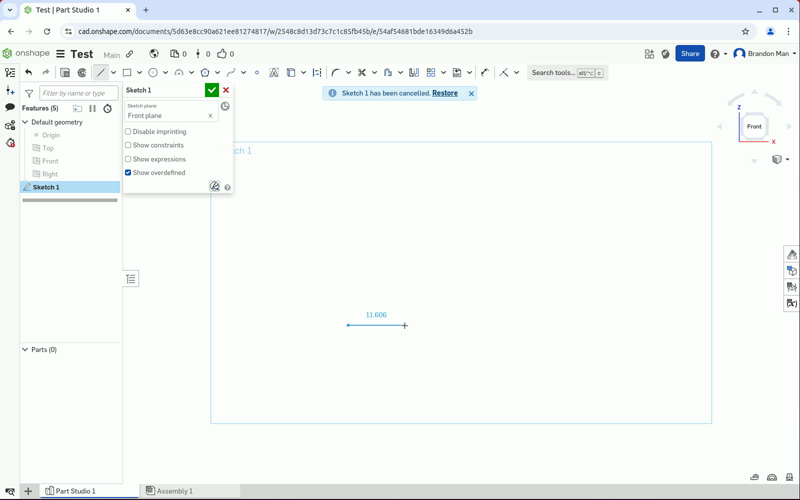
key_up(shift)
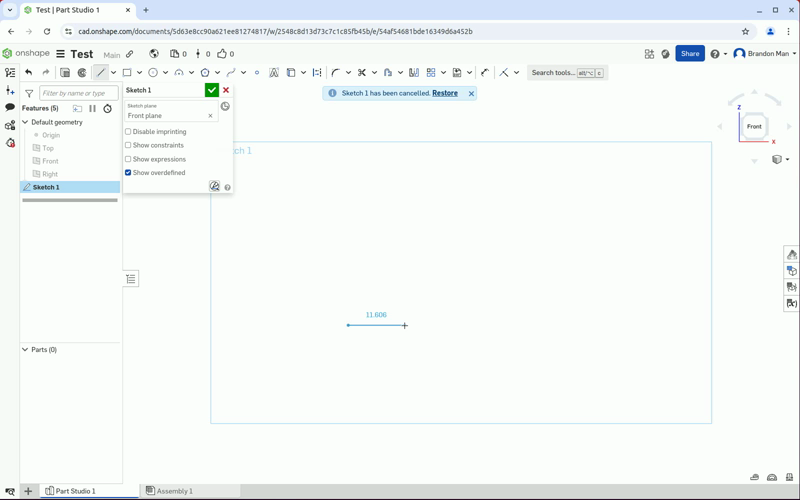
key_down(shift)
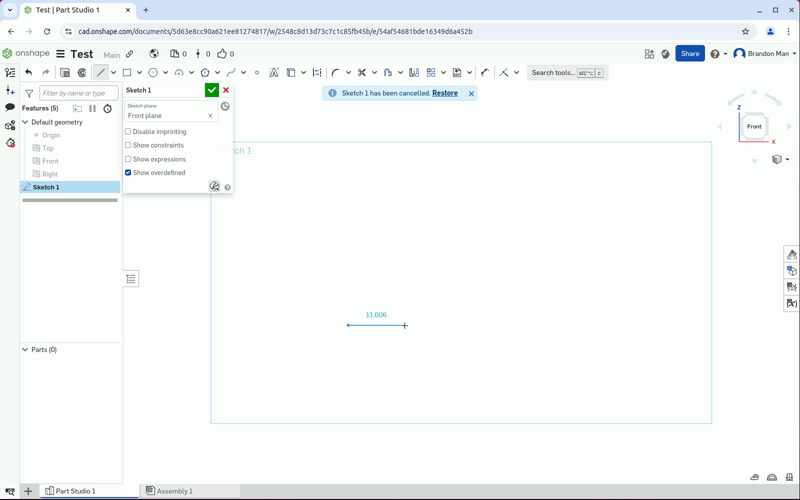
mouse_move(404, 240)
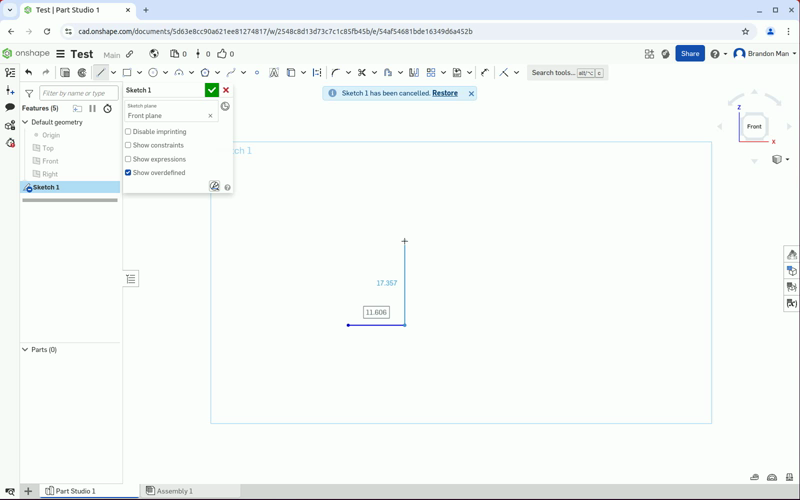
click(404, 240)
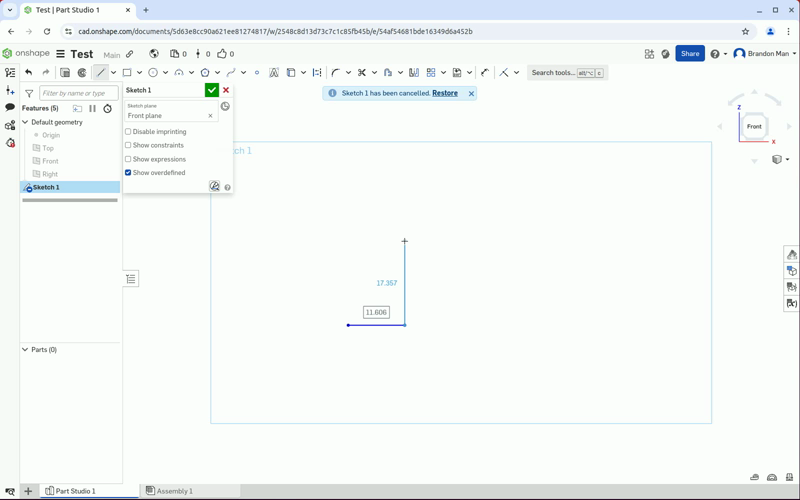
key_up(shift)
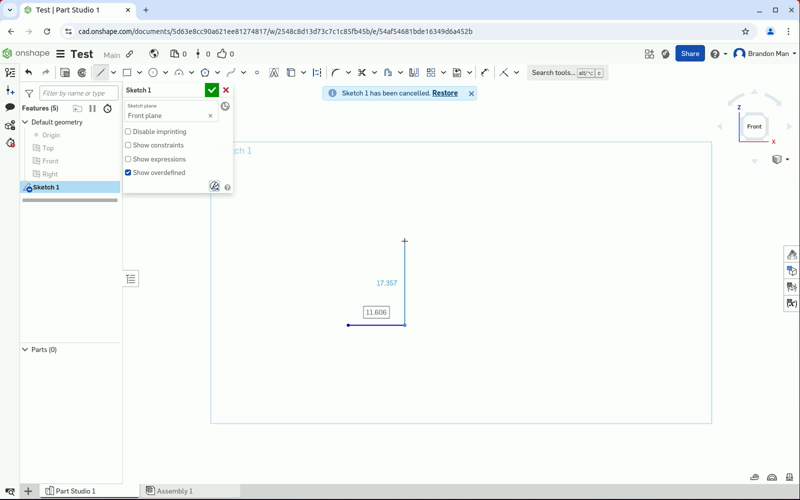
key_down(shift)
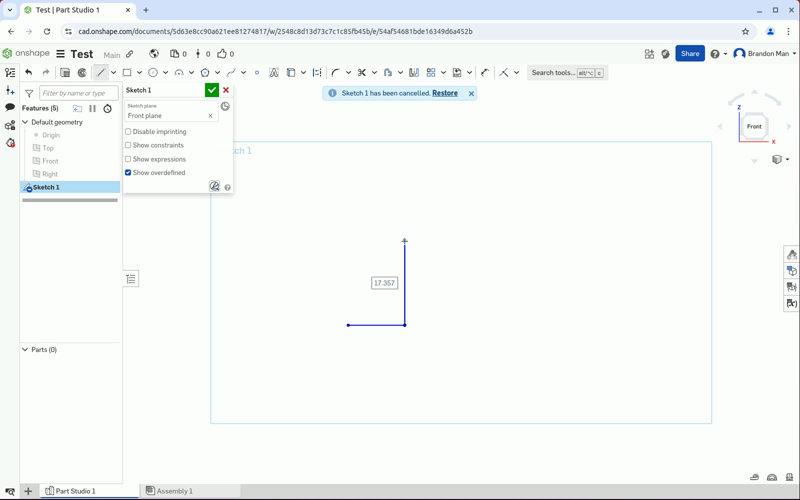
mouse_move(434, 240)
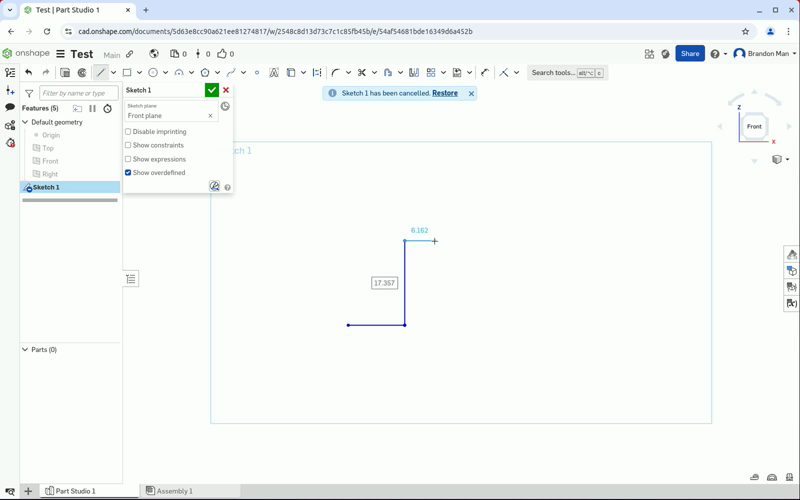
mouse_move(404, 212)
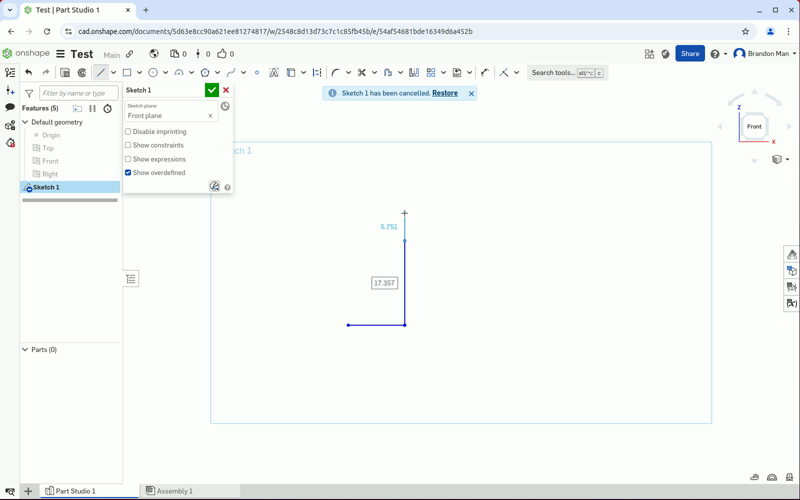
click(404, 212)
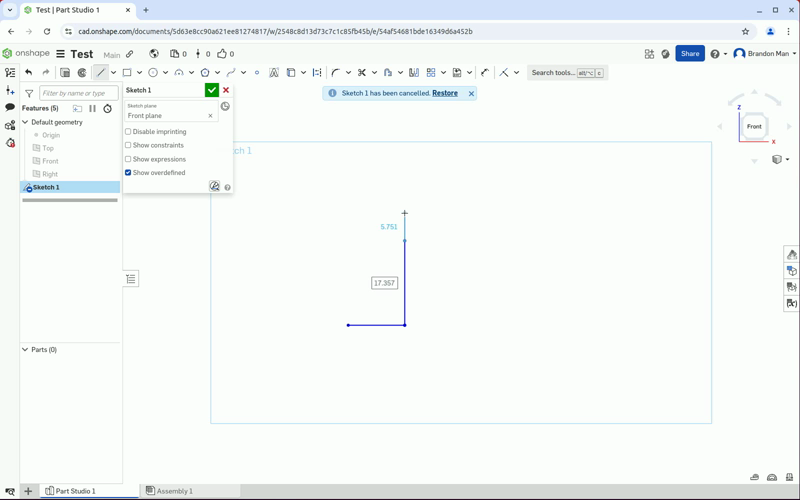
key_up(shift)
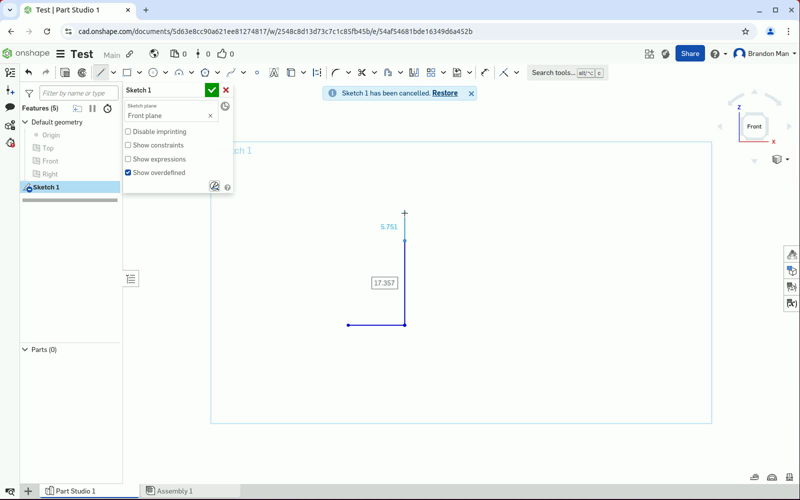
key_down(shift)
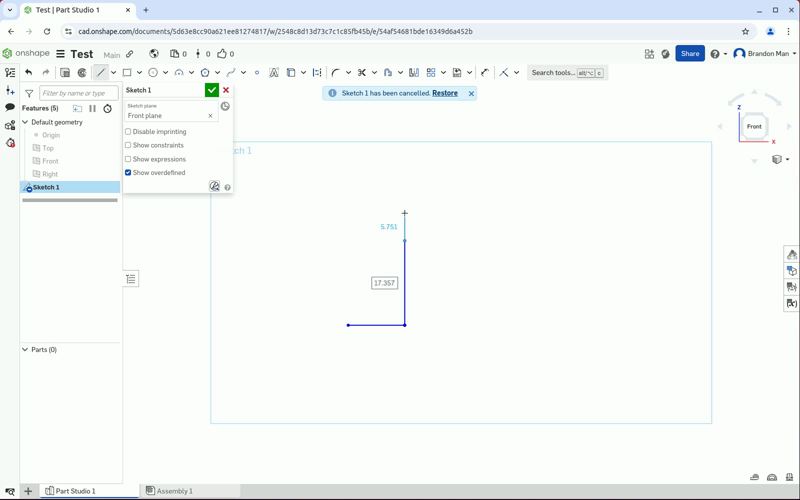
mouse_move(434, 212)
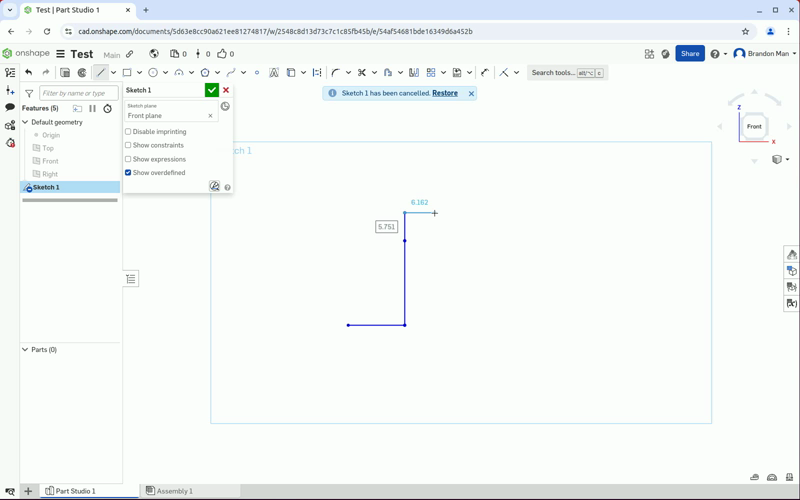
mouse_move(348, 212)
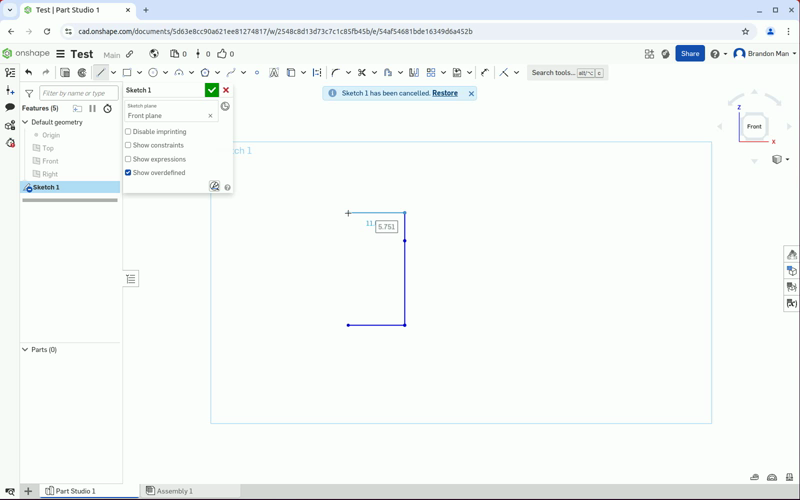
click(348, 212)
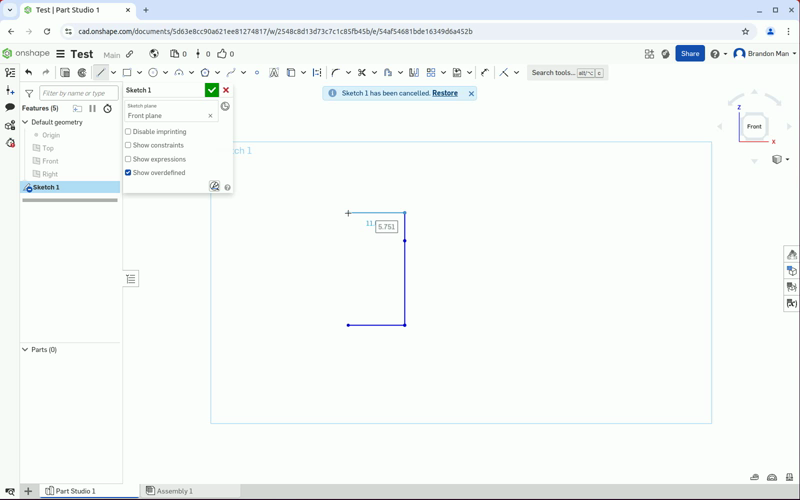
key_up(shift)
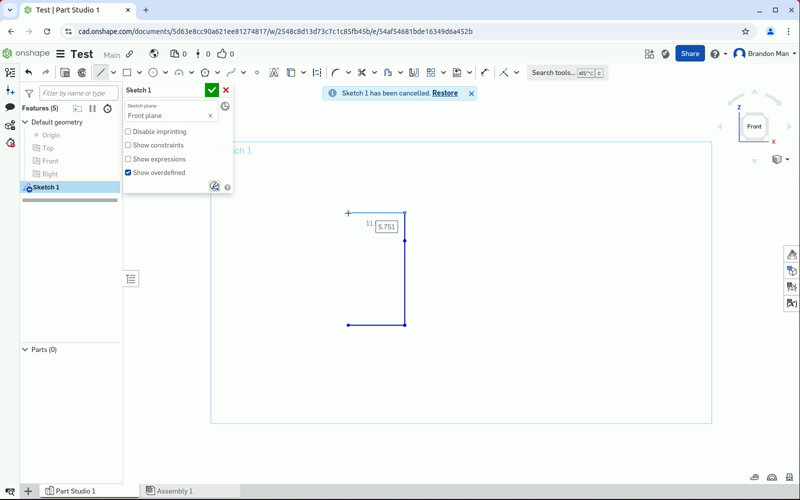
key_down(shift)
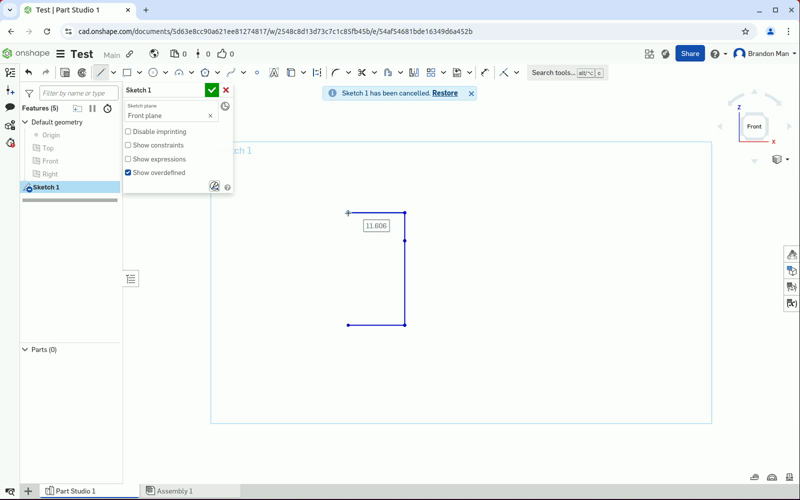
mouse_move(348, 325)
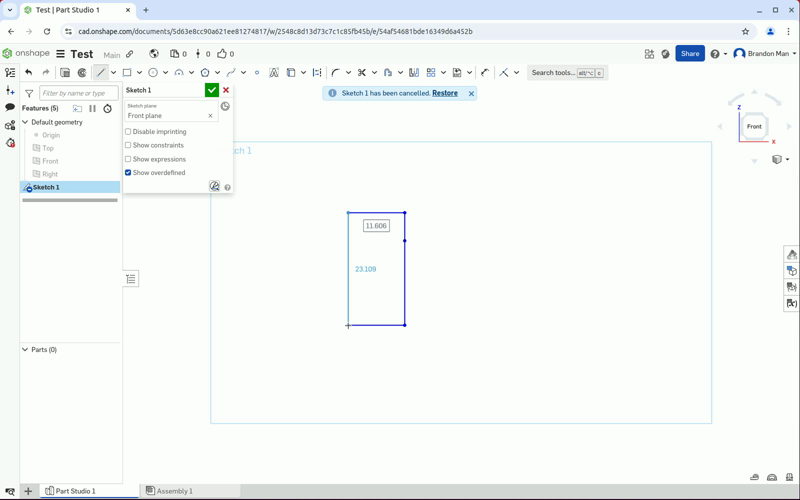
key_up(shift)
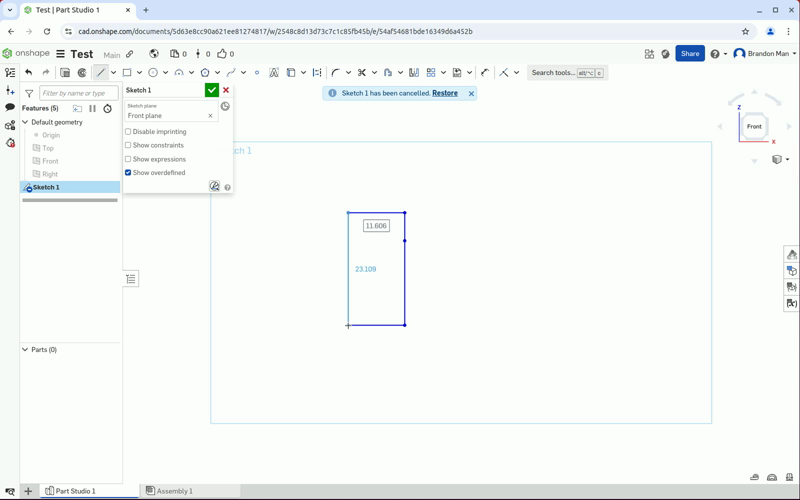
click(348, 325)
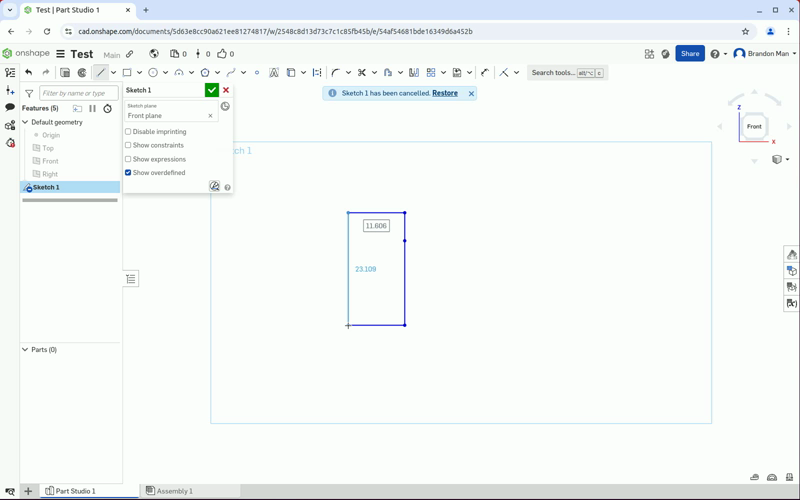
key(esc)
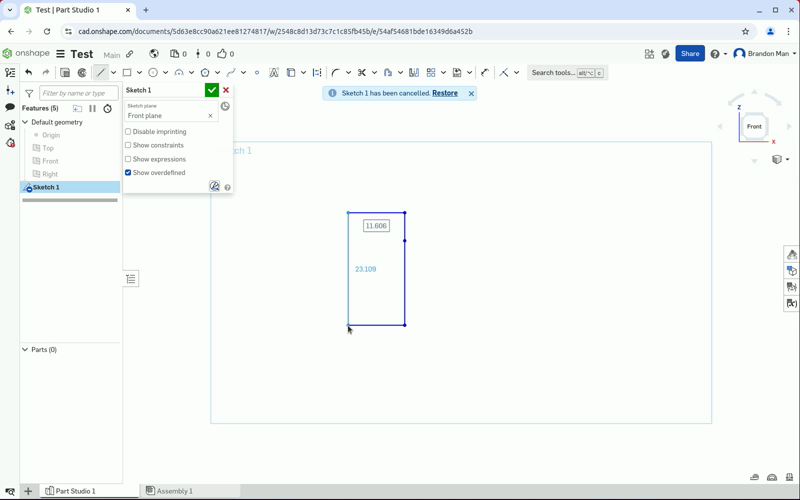
mouse_move(367, 318)
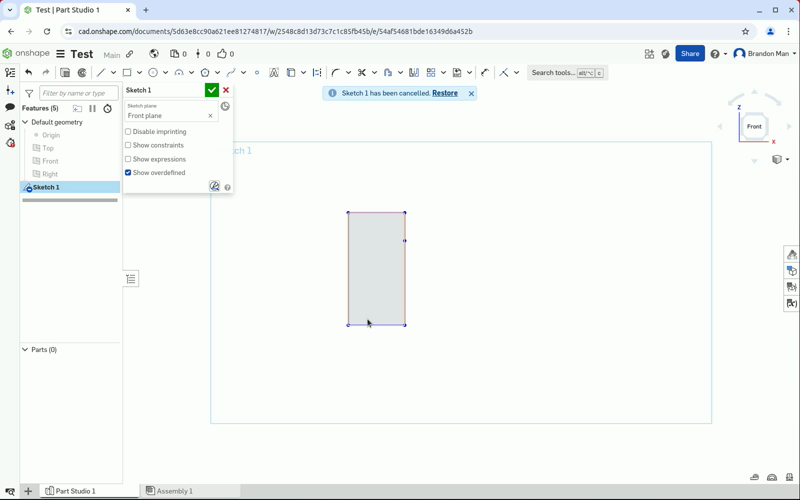
click(367, 318)
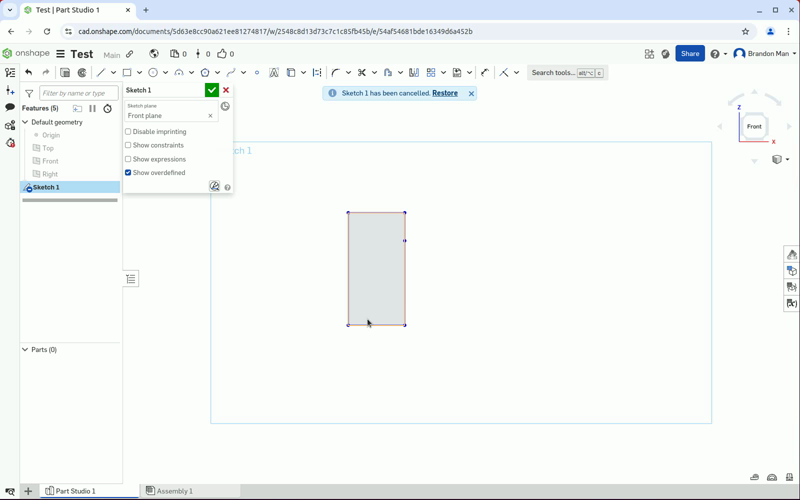
mouse_move(73, 352)
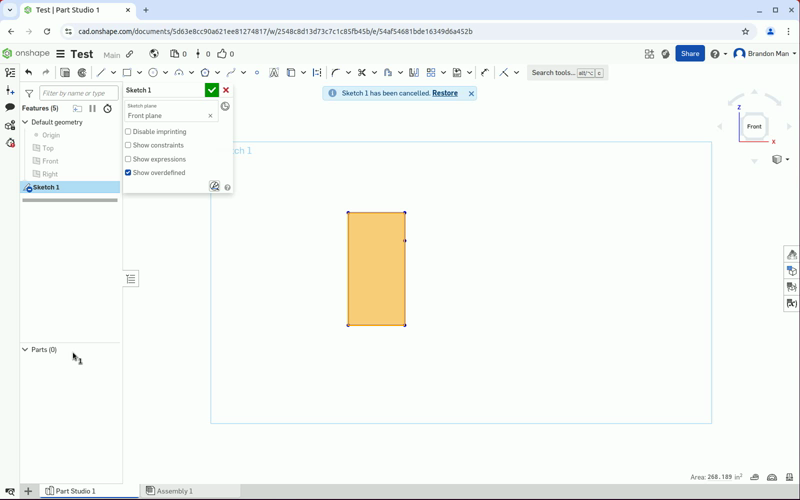
key(shift+y)
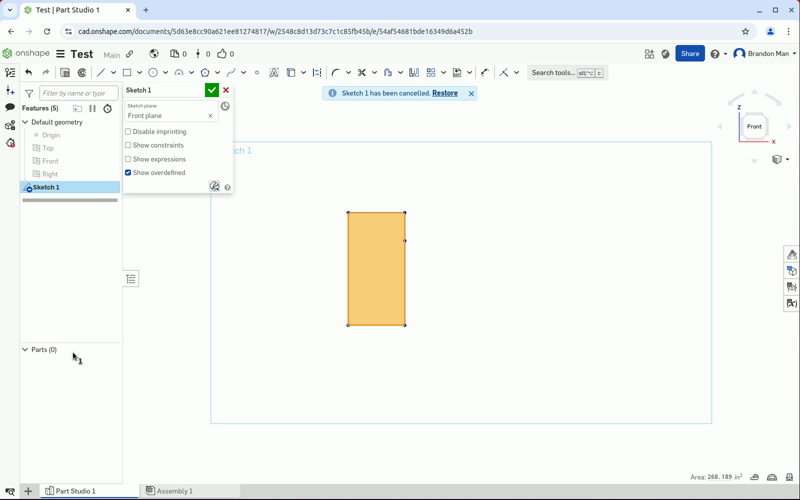
key(shift+e)
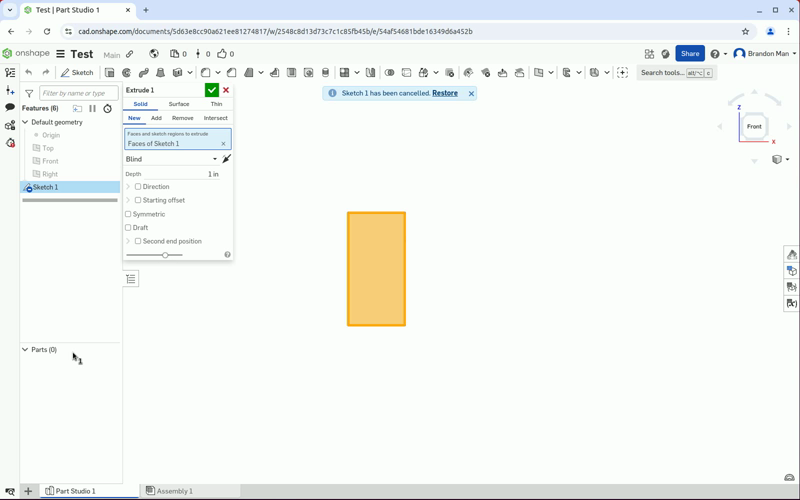
mouse_move(143, 106)
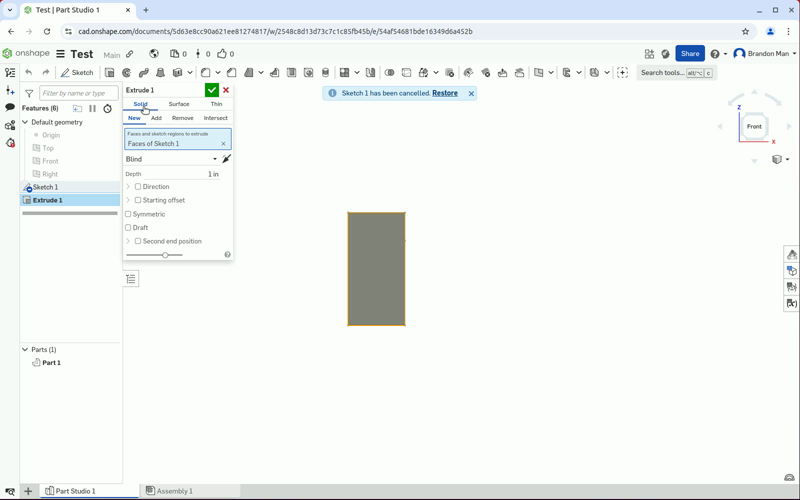
click(143, 106)
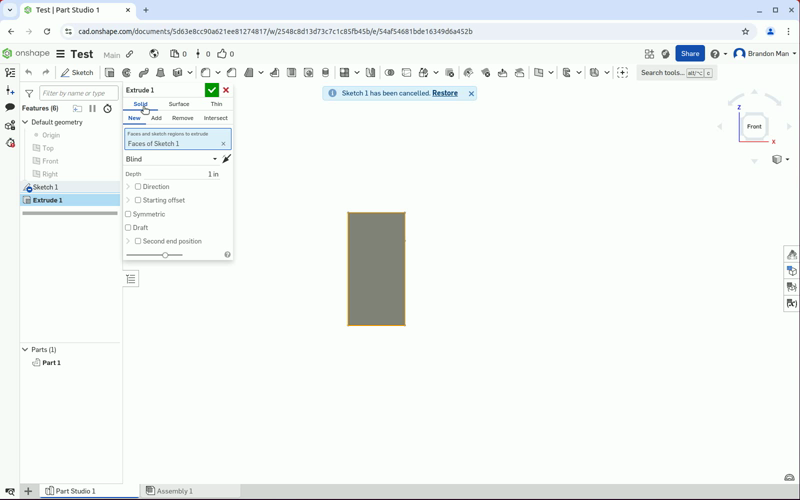
mouse_move(137, 120)
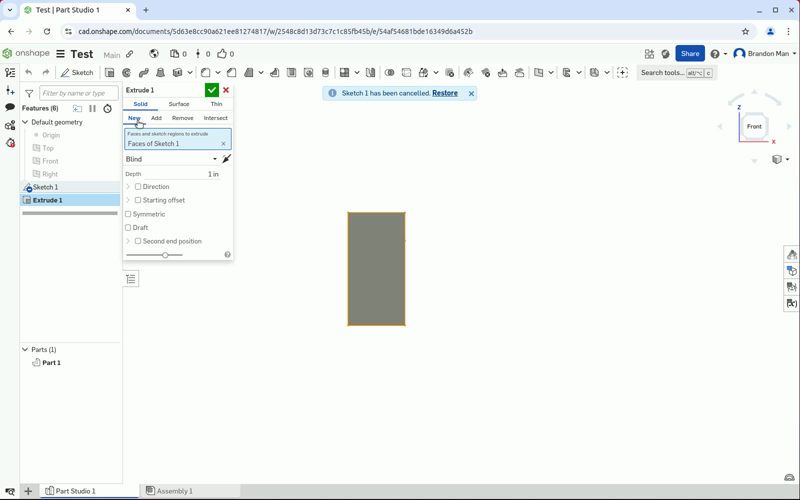
click(137, 120)
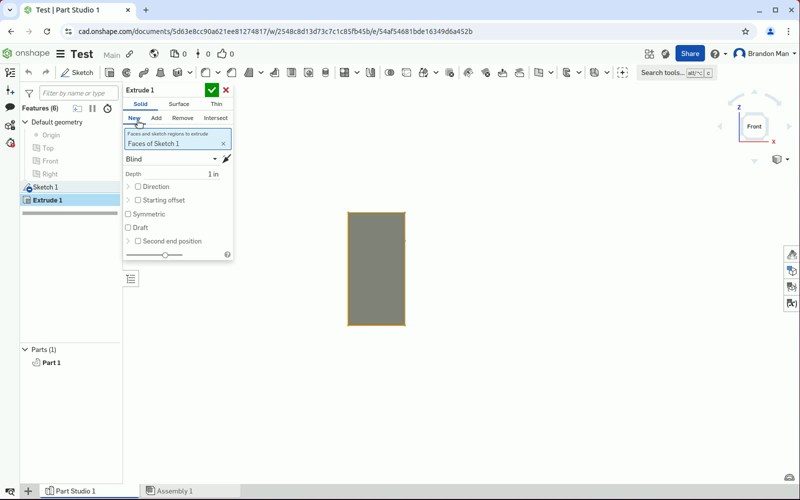
key(tab, 4)
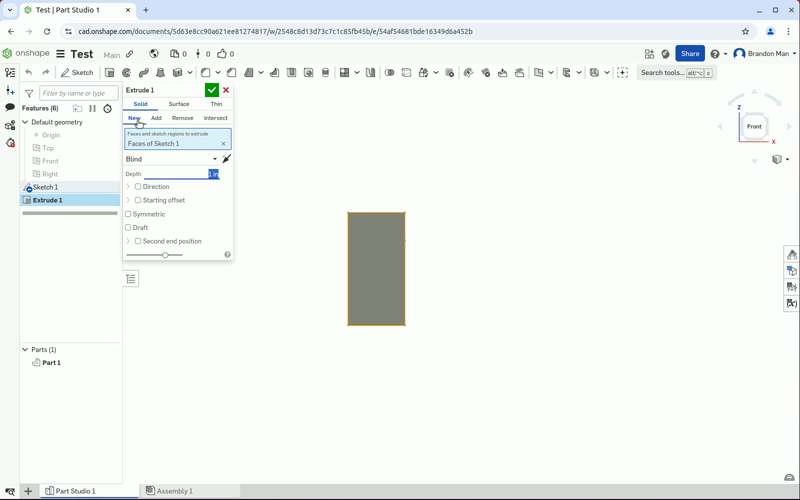
text(23.108)
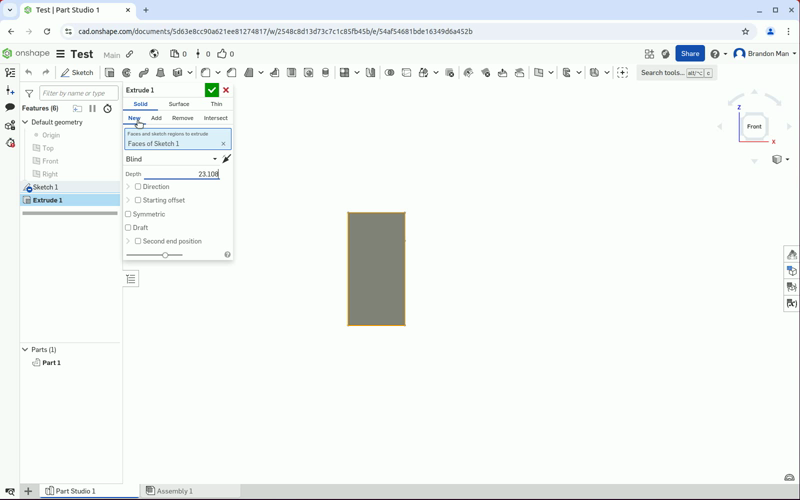
key(tab, 3)
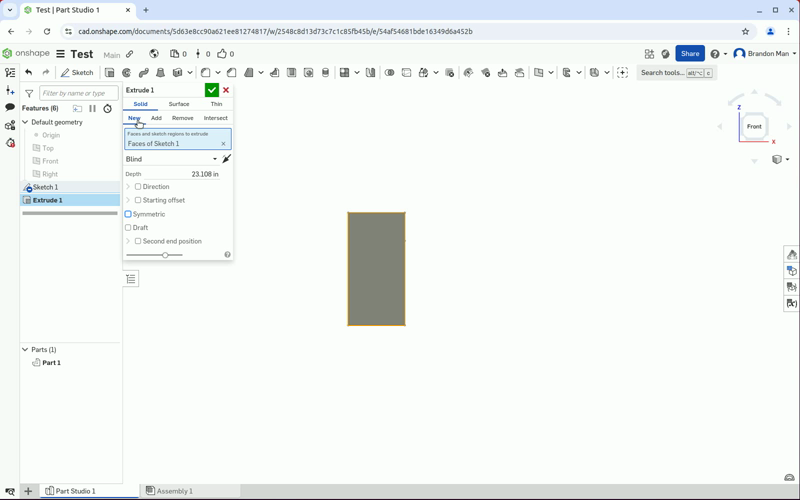
key(space)
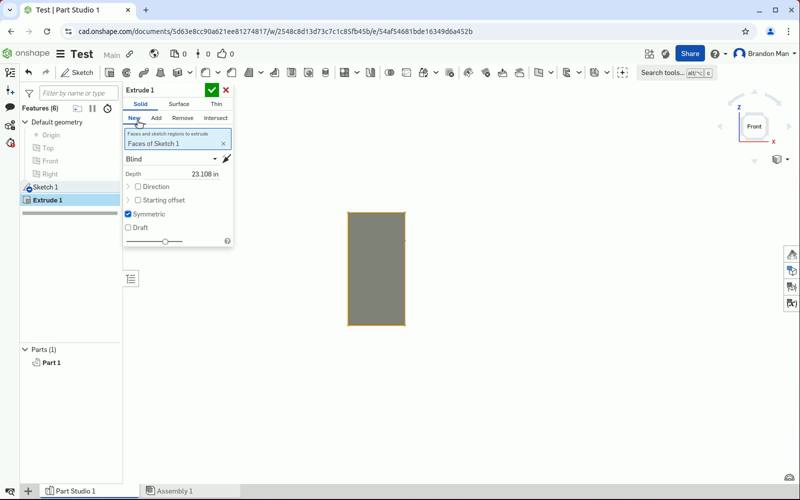
key(enter)
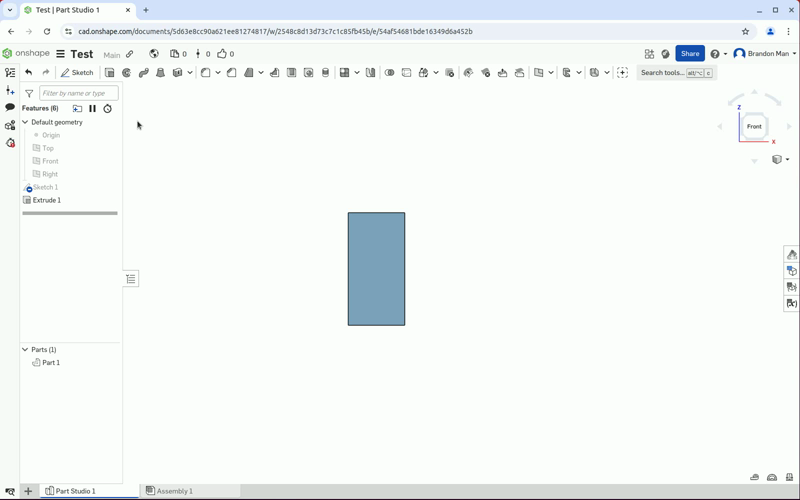
key(shift+h)
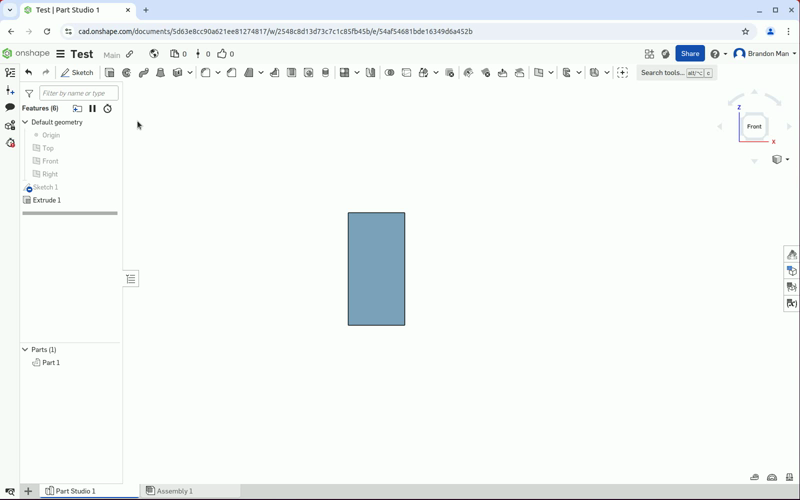
key(shift+h)
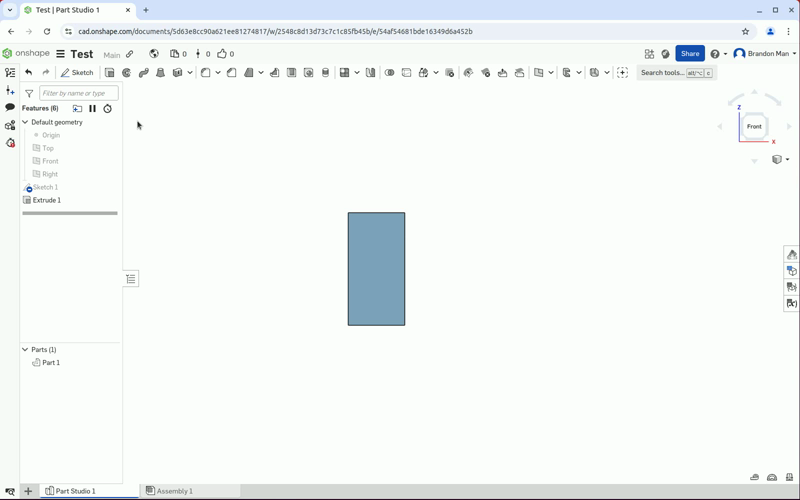
mouse_move(73, 189)
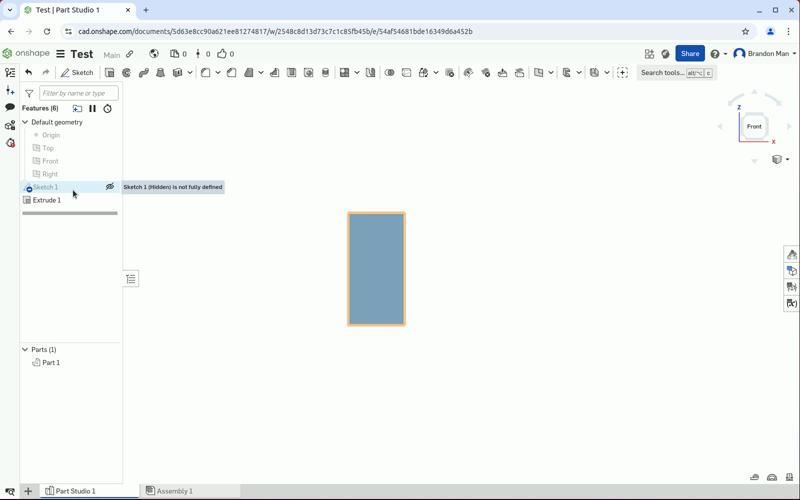
click(73, 189)
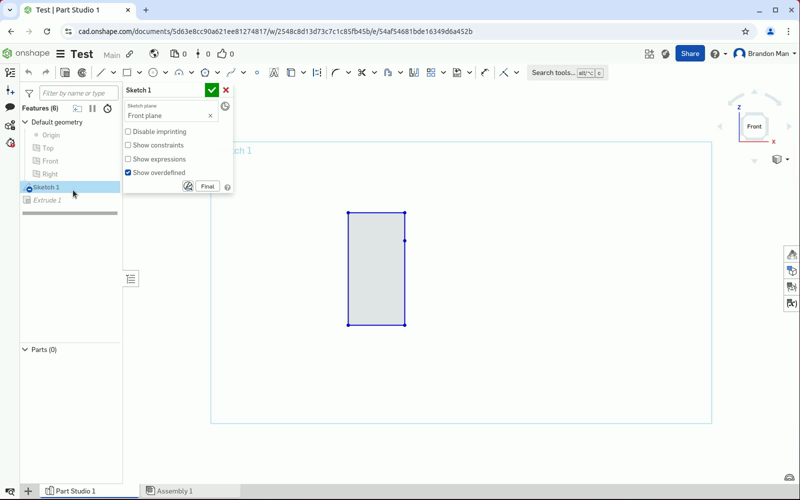
mouse_move(229, 92)
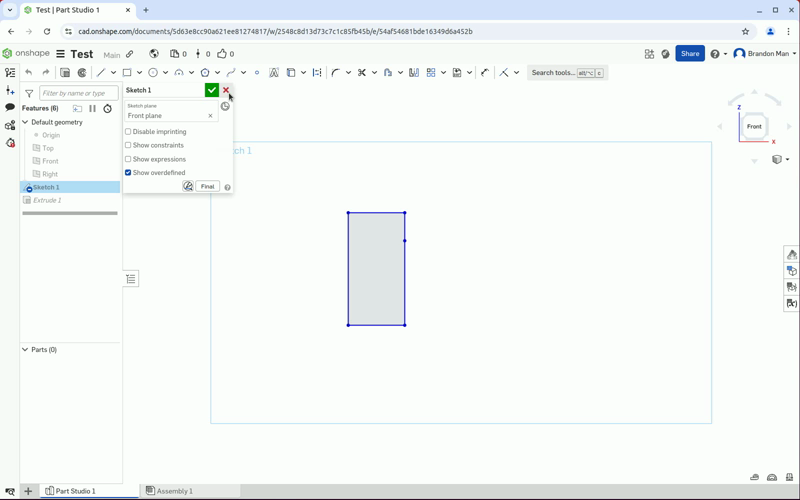
click(229, 92)
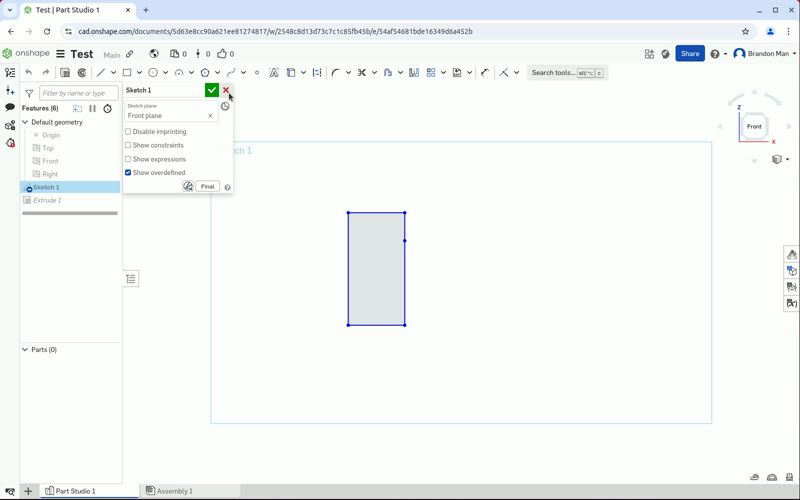
key(shift+s)
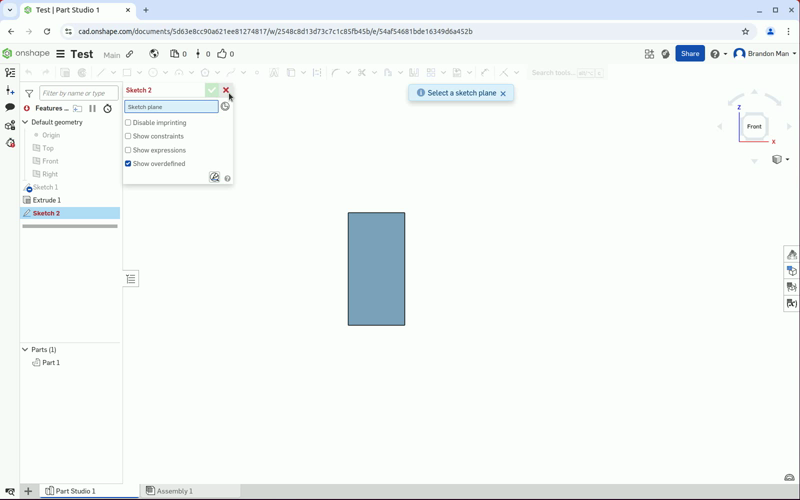
mouse_move(73, 163)
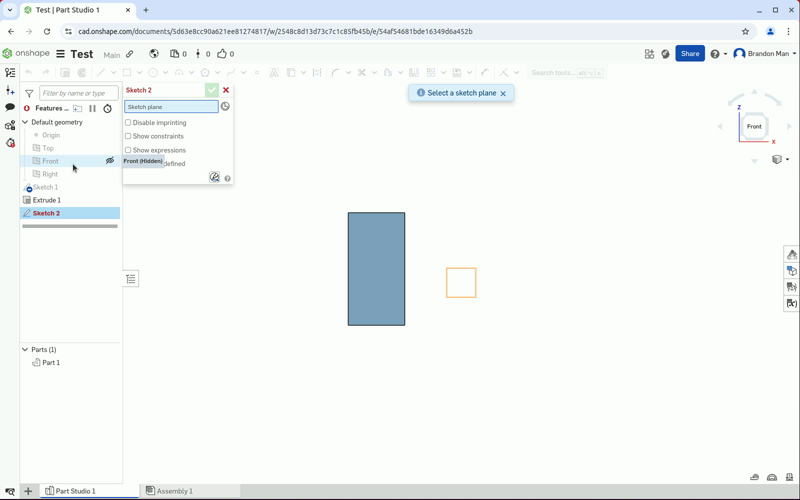
click(73, 163)
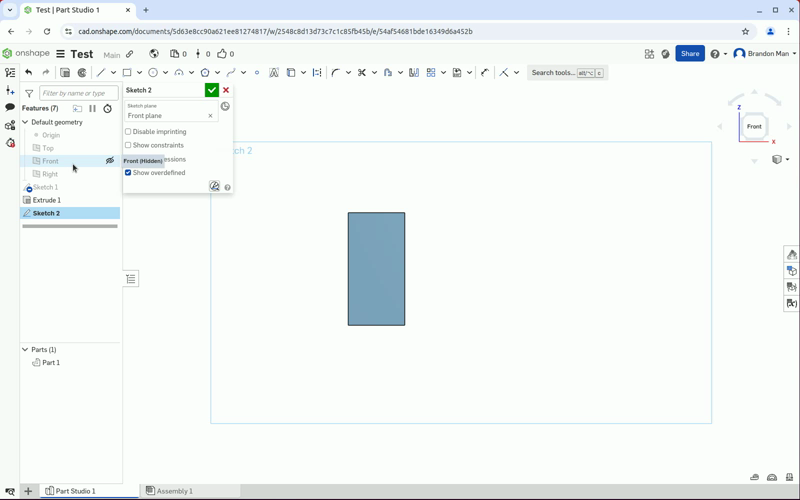
mouse_move(73, 352)
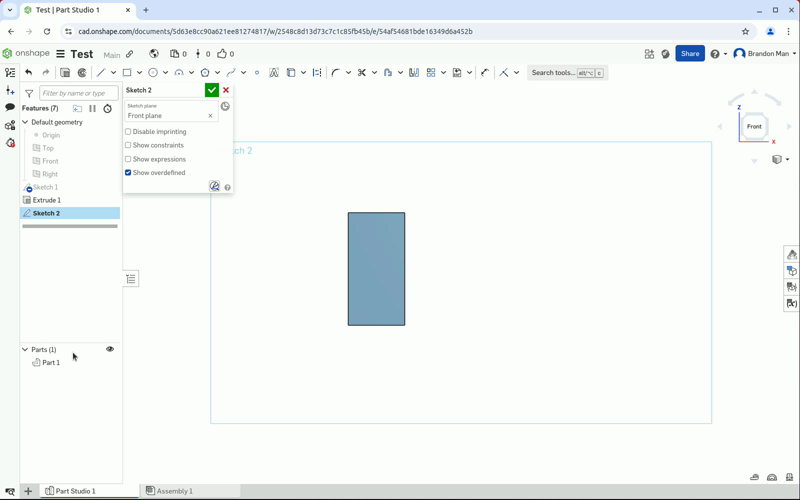
key(y)
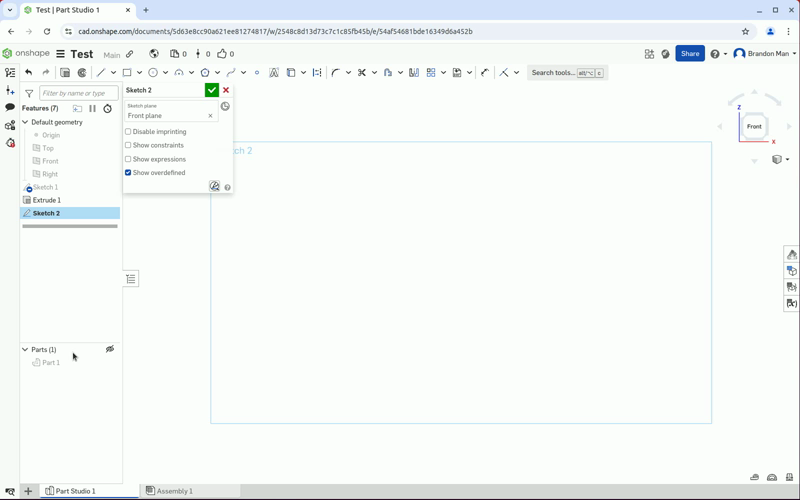
key(c)
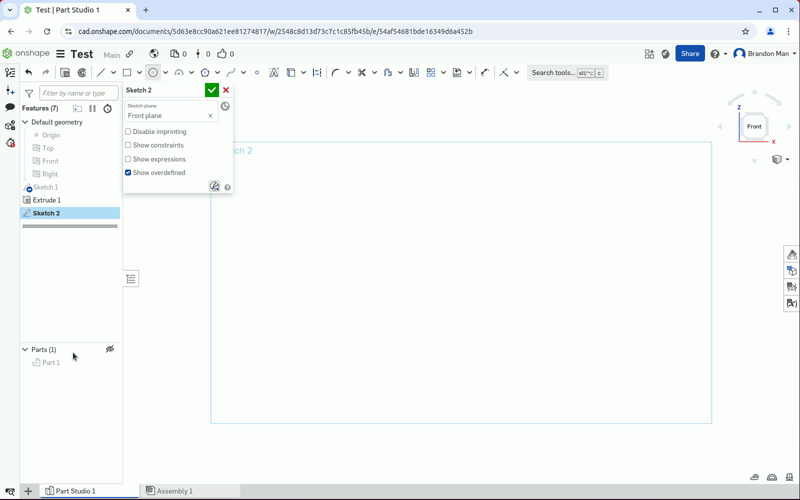
key_down(shift)
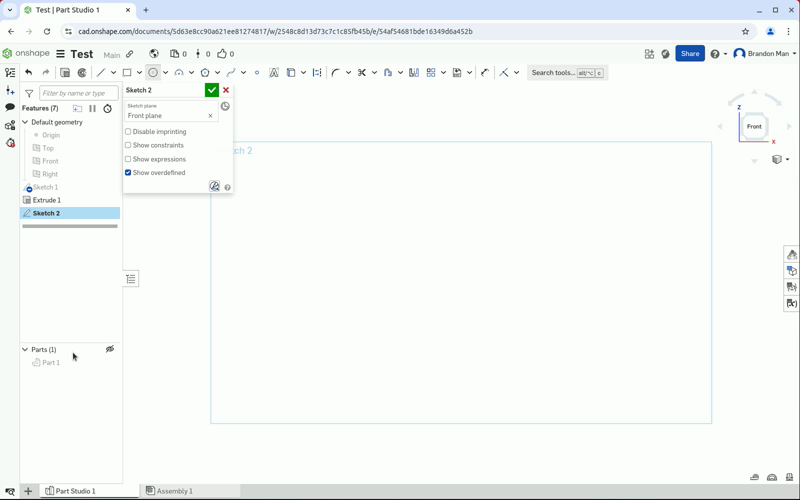
mouse_move(461, 282)
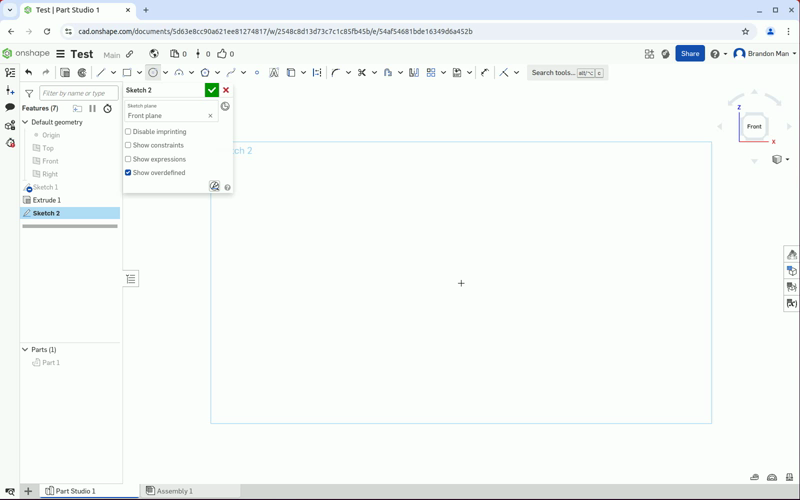
click(461, 282)
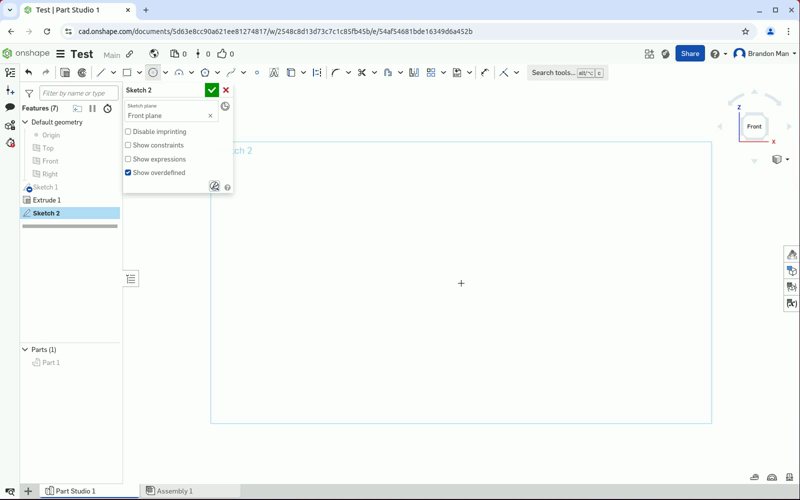
key_up(shift)
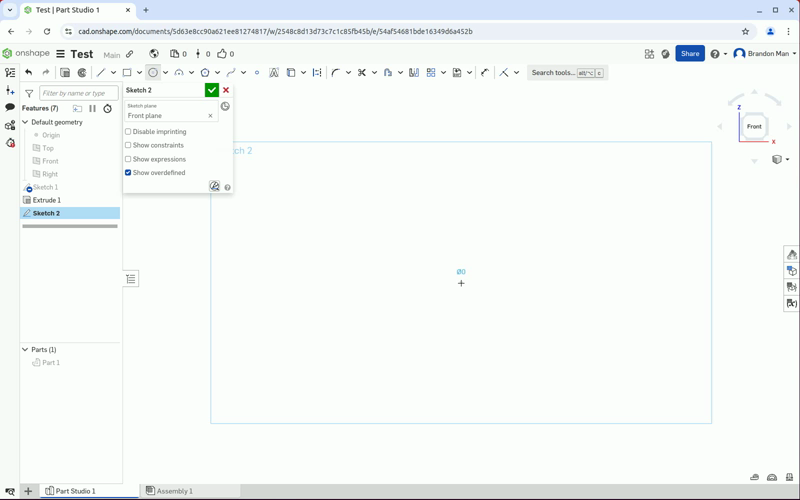
mouse_move(503, 282)
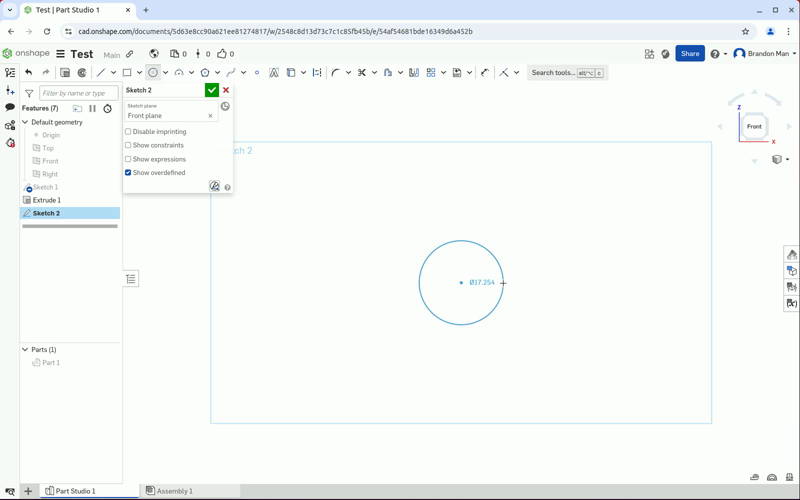
click(503, 282)
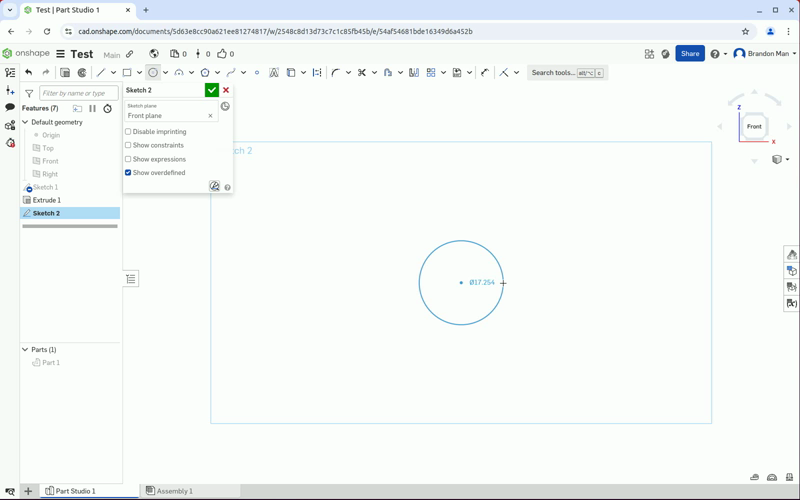
key(esc)
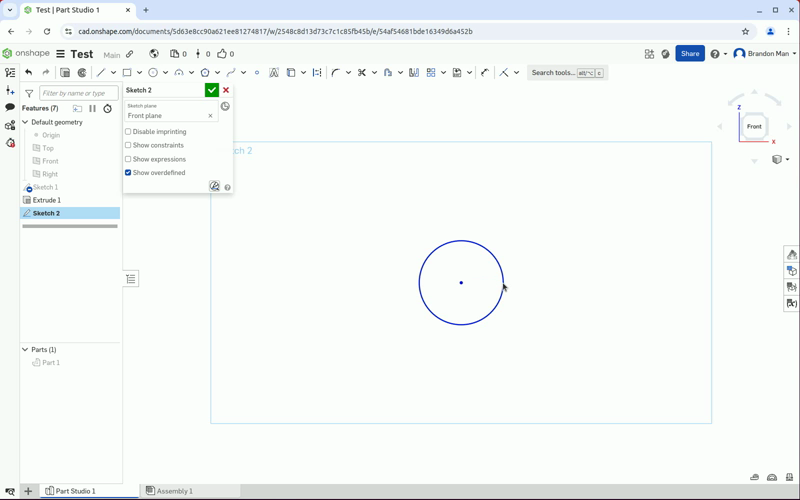
key(c)
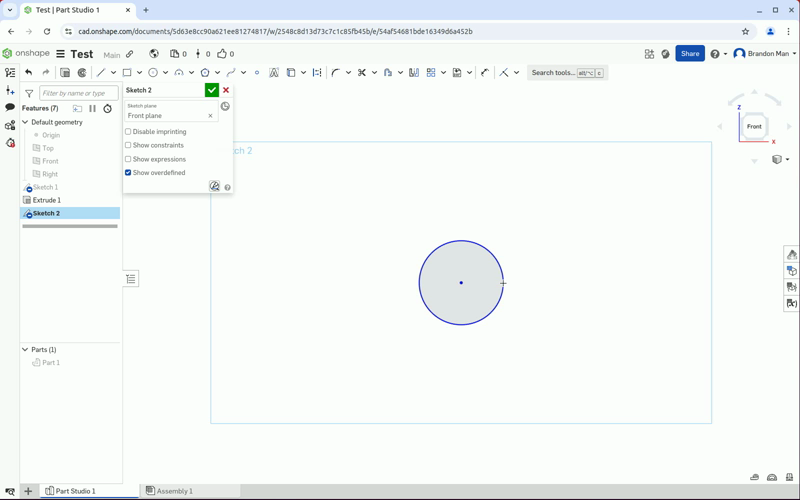
key_down(shift)
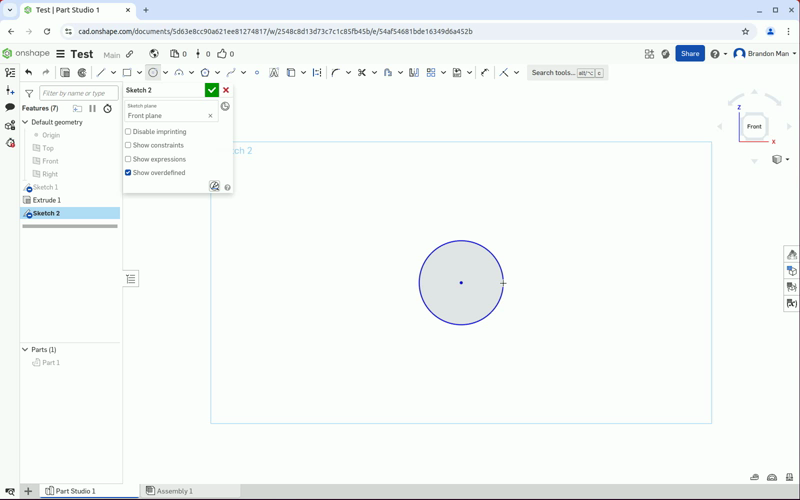
mouse_move(461, 282)
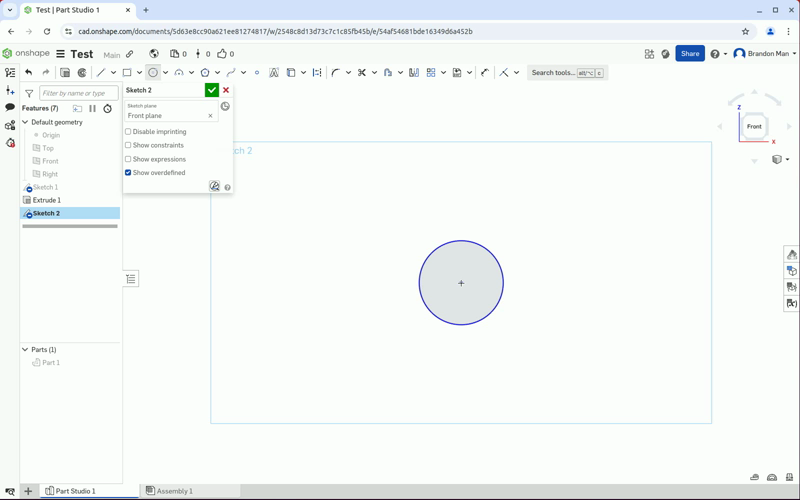
click(461, 282)
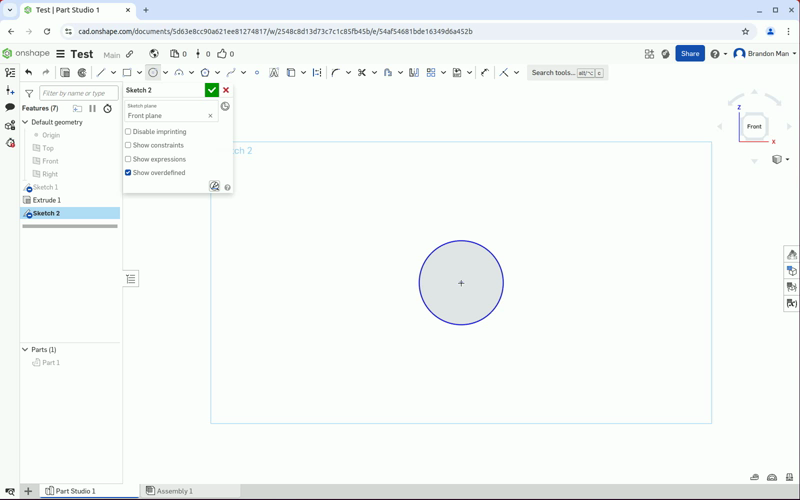
key_up(shift)
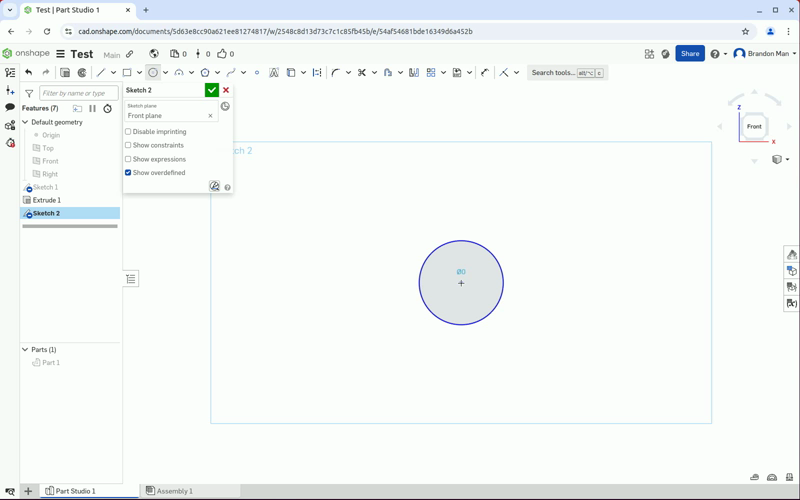
mouse_move(489, 282)
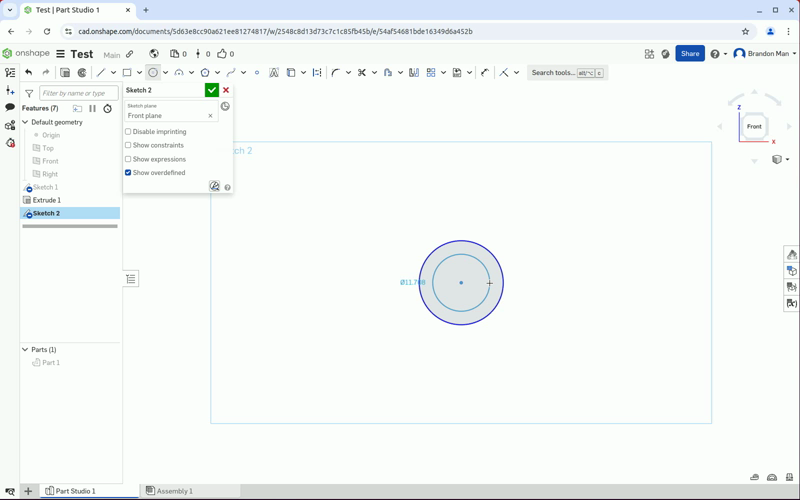
click(489, 282)
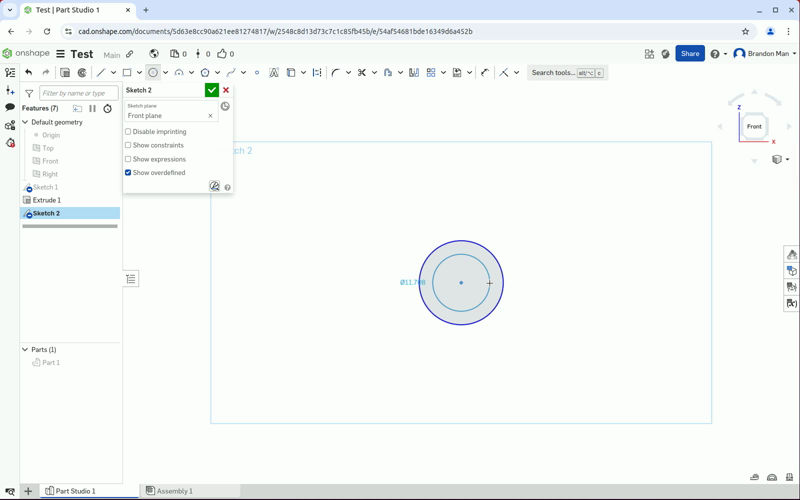
key(esc)
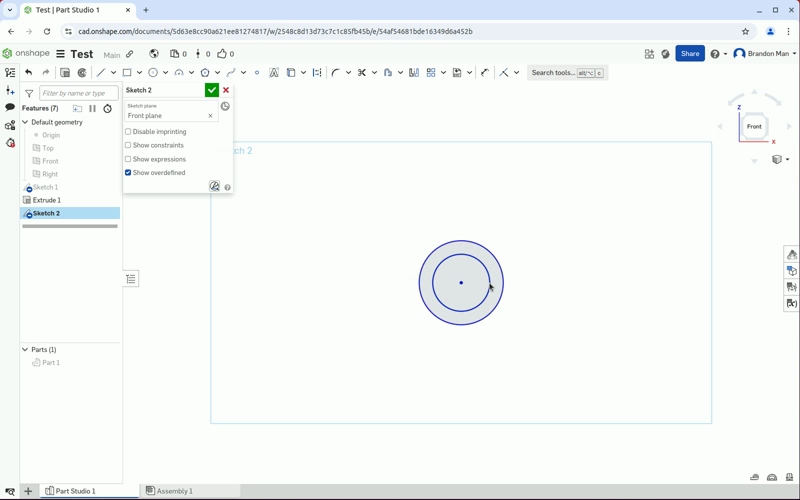
mouse_move(440, 307)
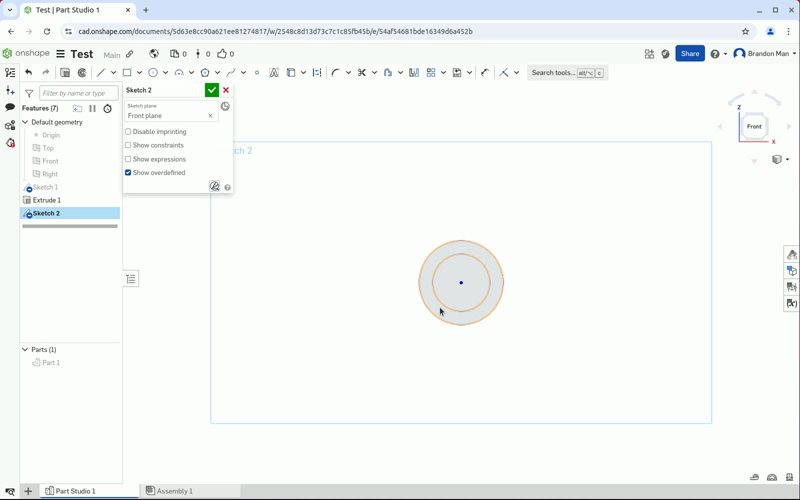
click(440, 307)
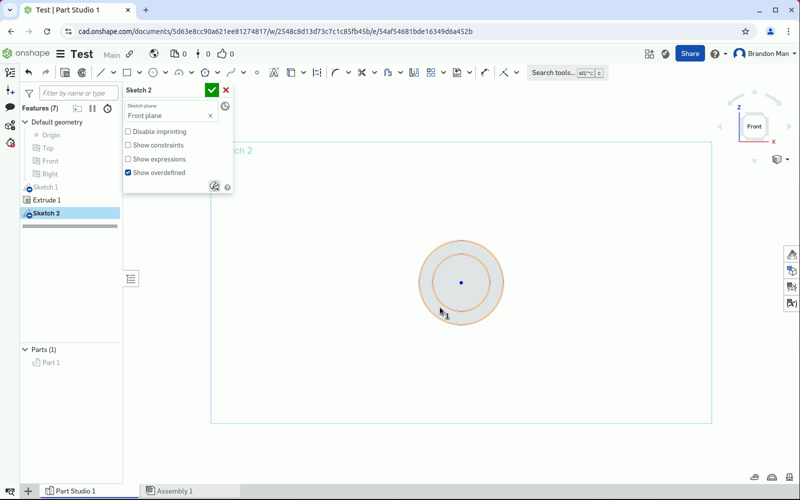
mouse_move(73, 352)
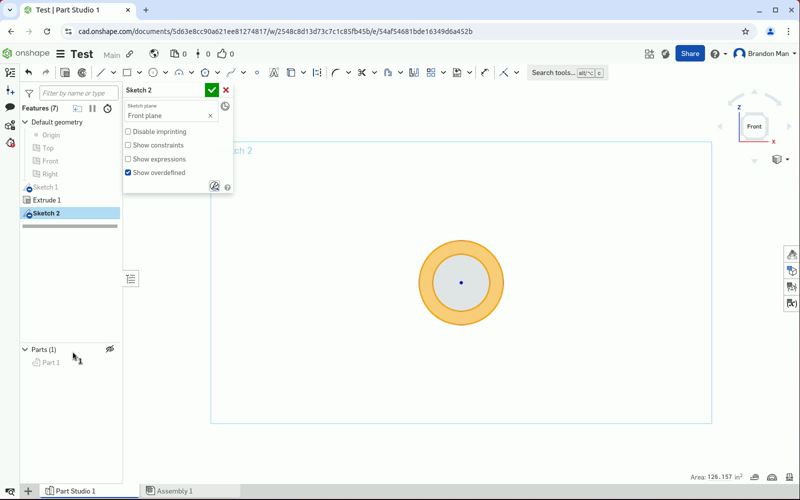
key(shift+y)
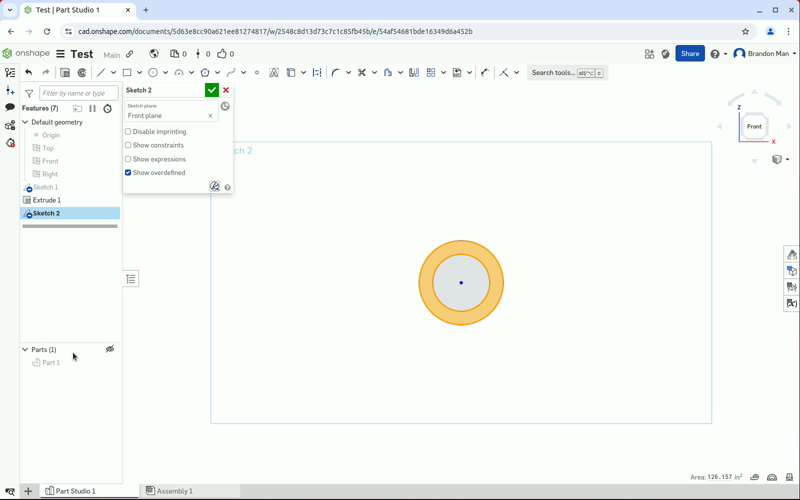
key(shift+e)
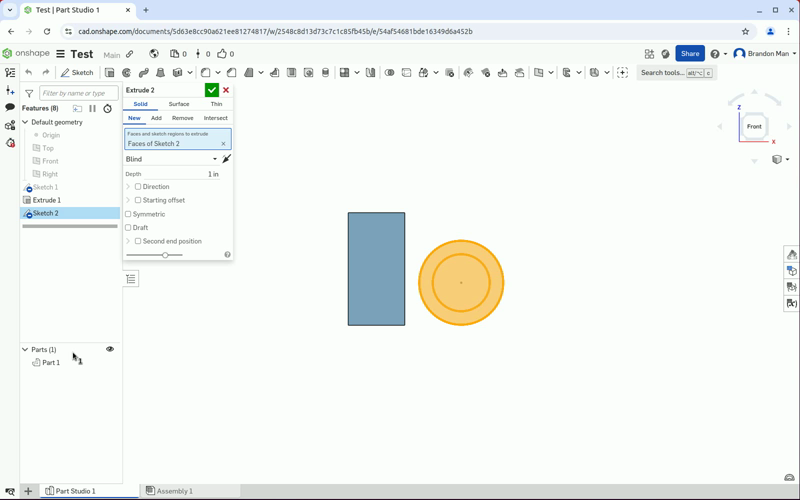
mouse_move(143, 106)
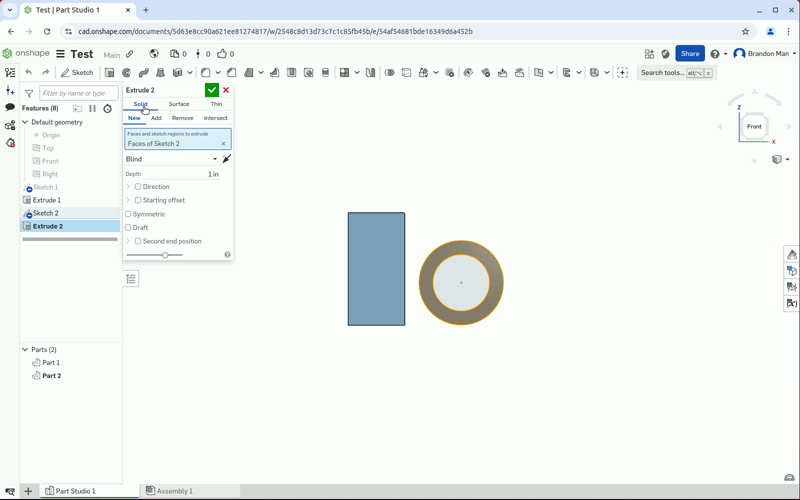
click(143, 106)
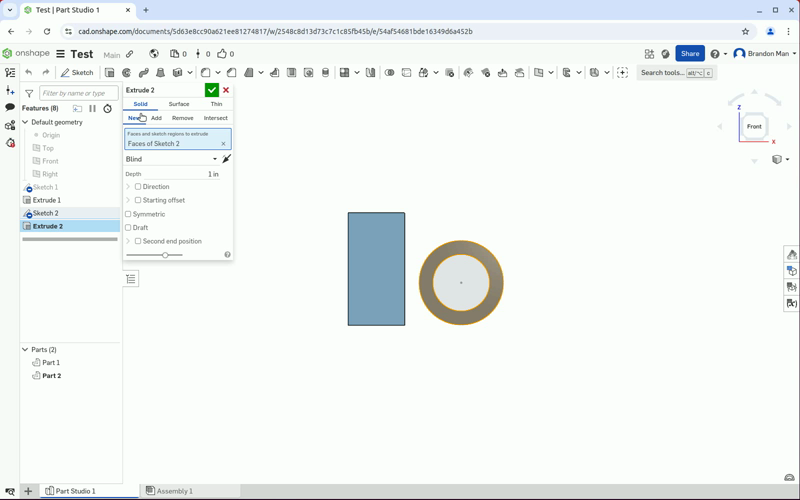
mouse_move(137, 120)
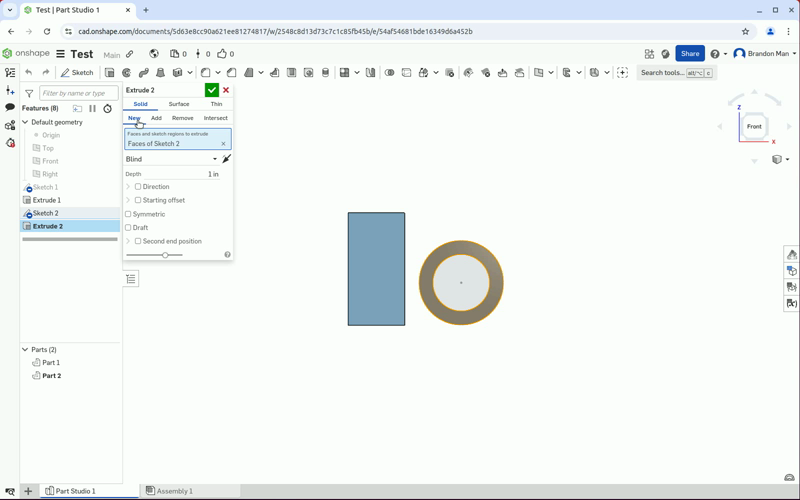
click(137, 120)
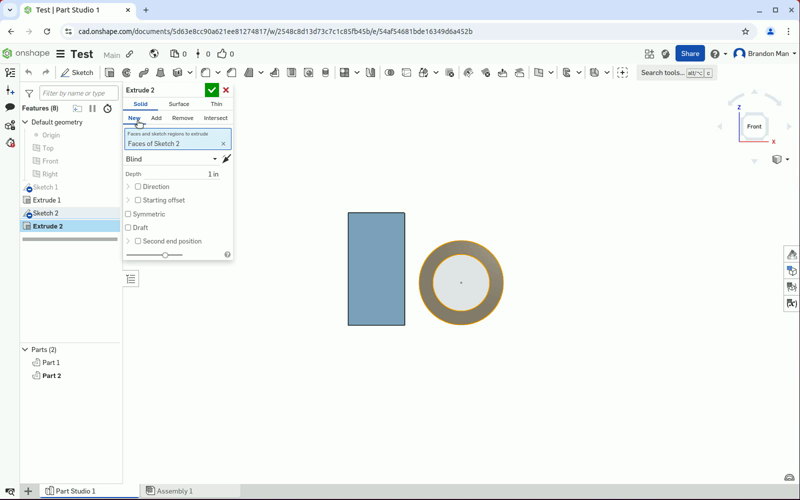
key(tab, 4)
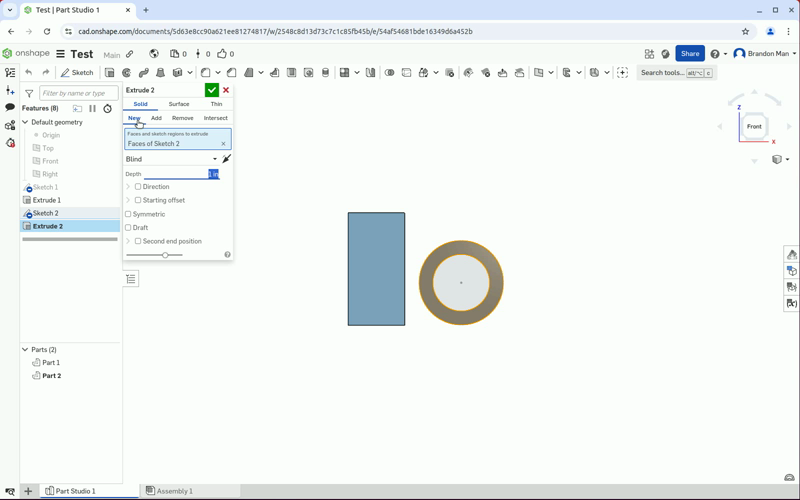
text(23.108)
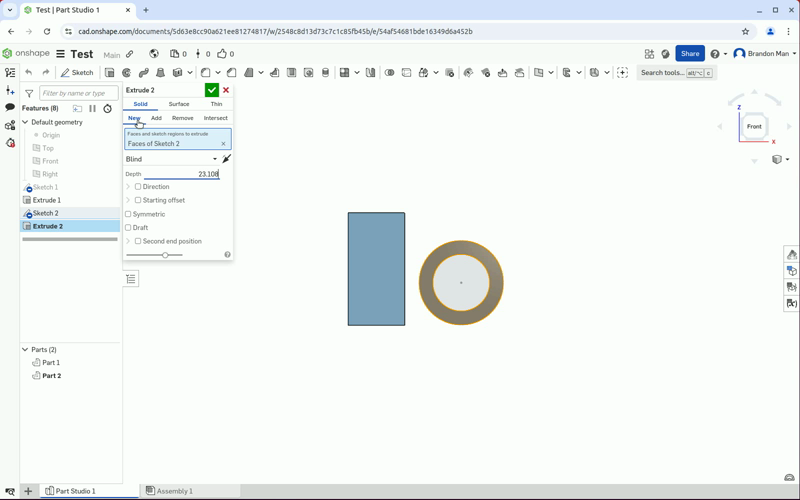
key(tab, 3)
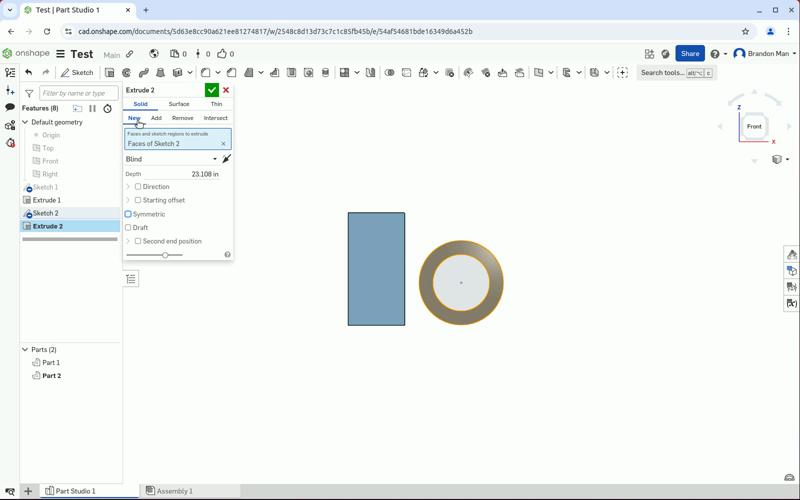
key(space)
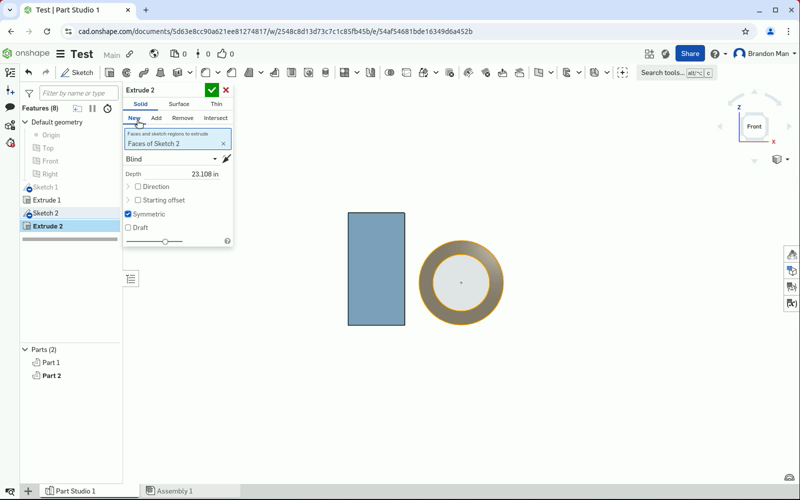
key(enter)
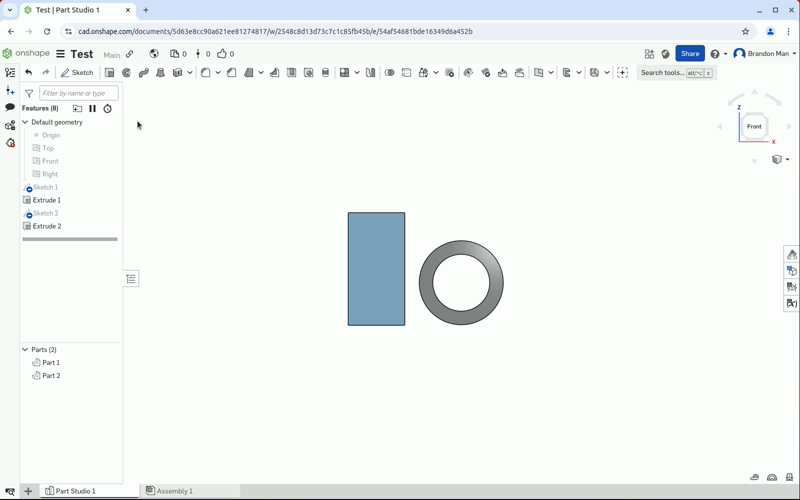
key(shift+h)
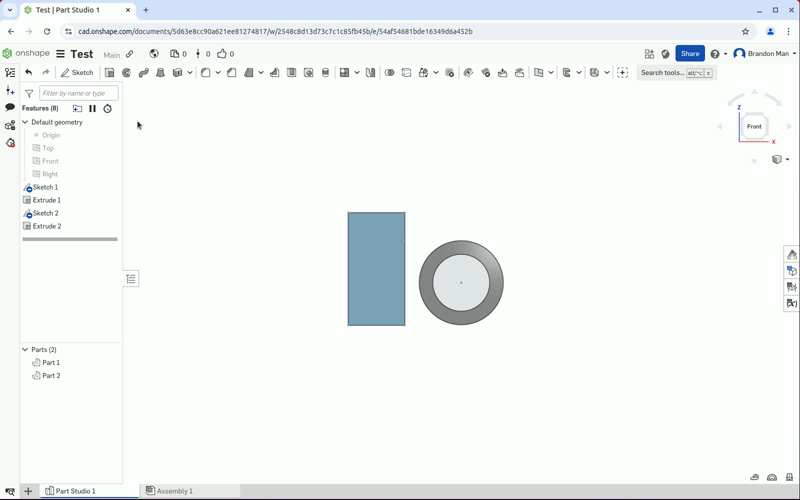
key(shift+h)
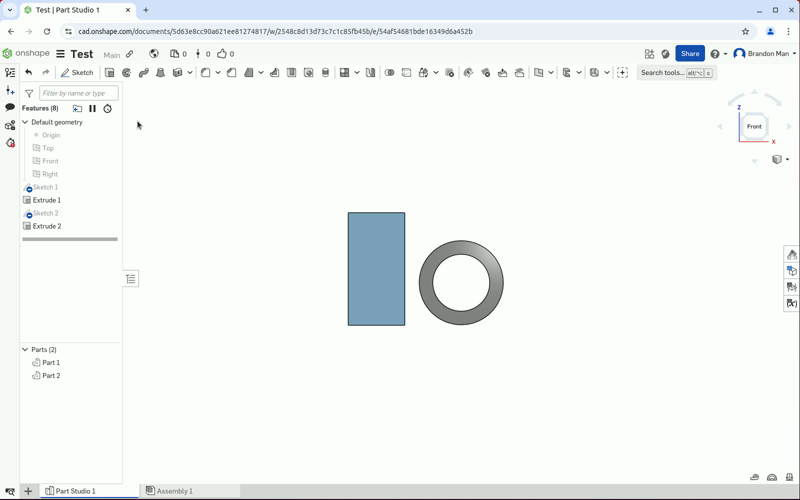
mouse_move(73, 189)
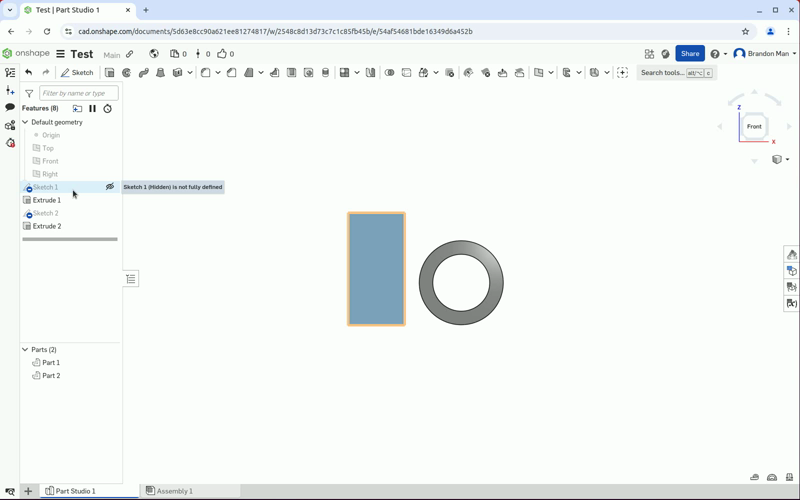
click(73, 189)
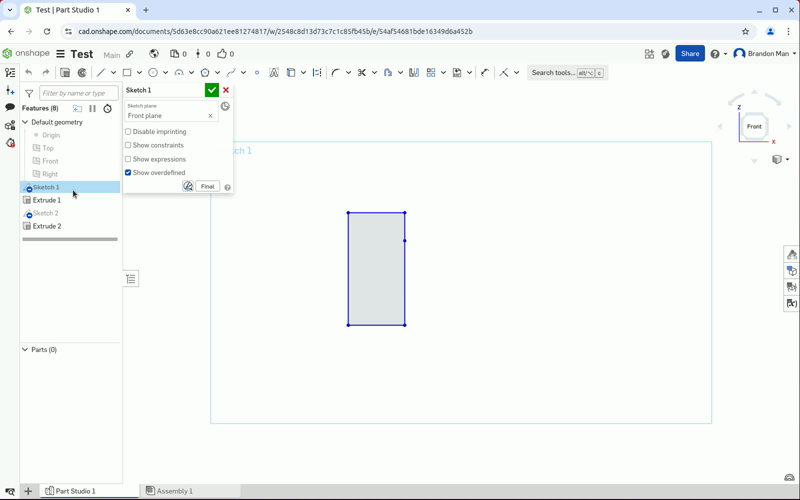
mouse_move(229, 92)
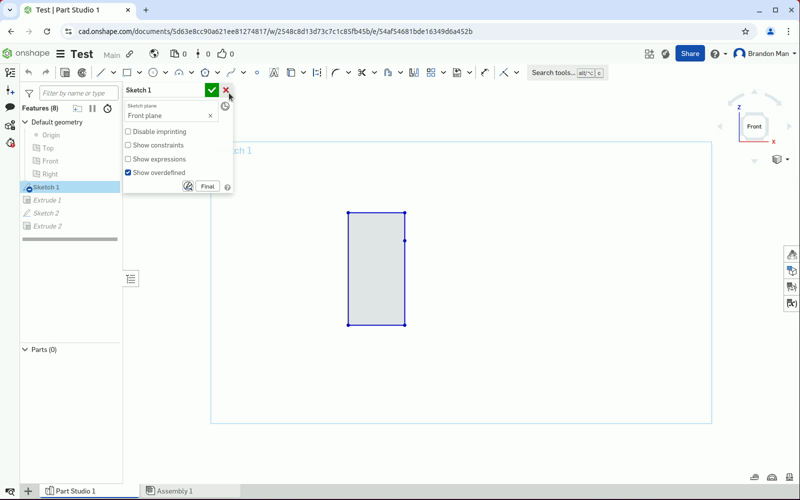
click(229, 92)
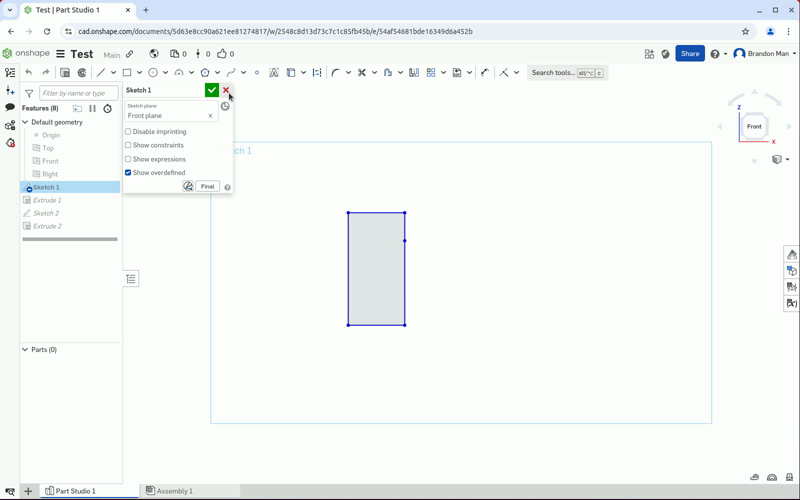
key(shift+s)
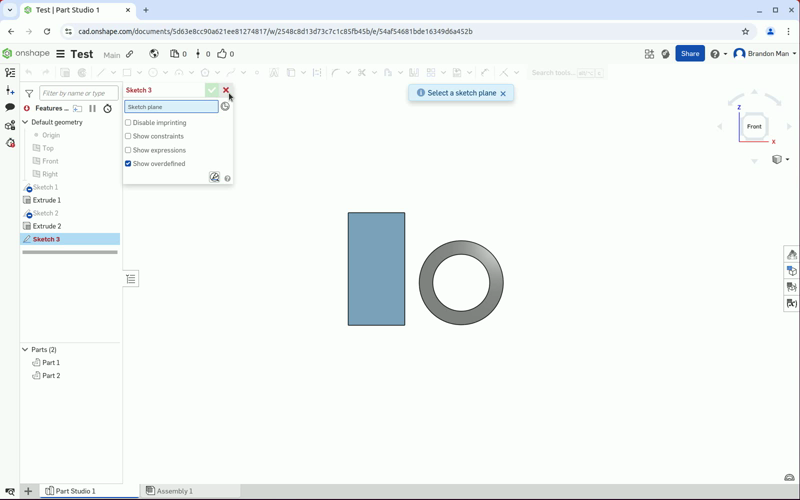
mouse_move(73, 163)
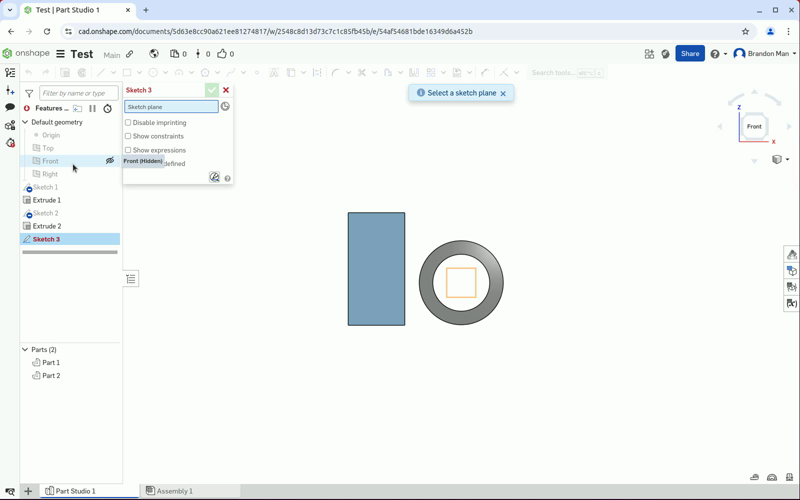
click(73, 163)
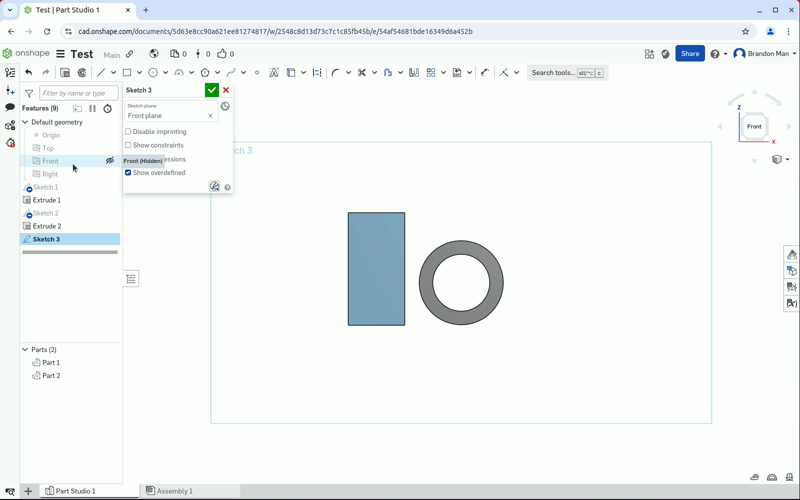
mouse_move(73, 352)
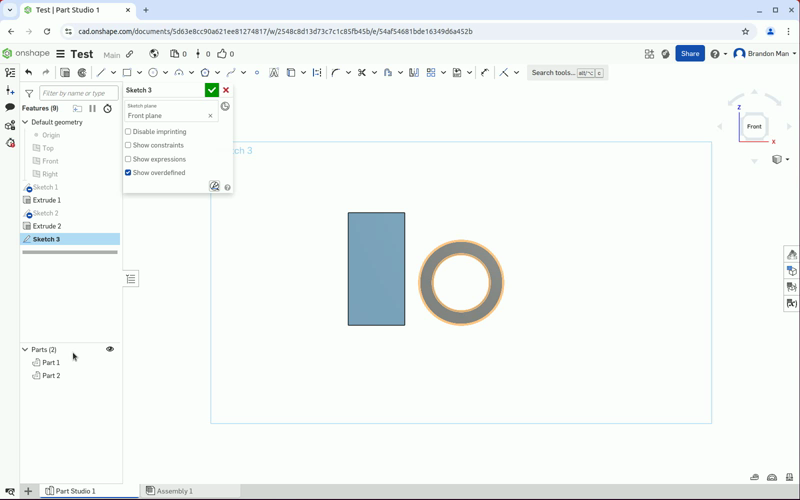
key(y)
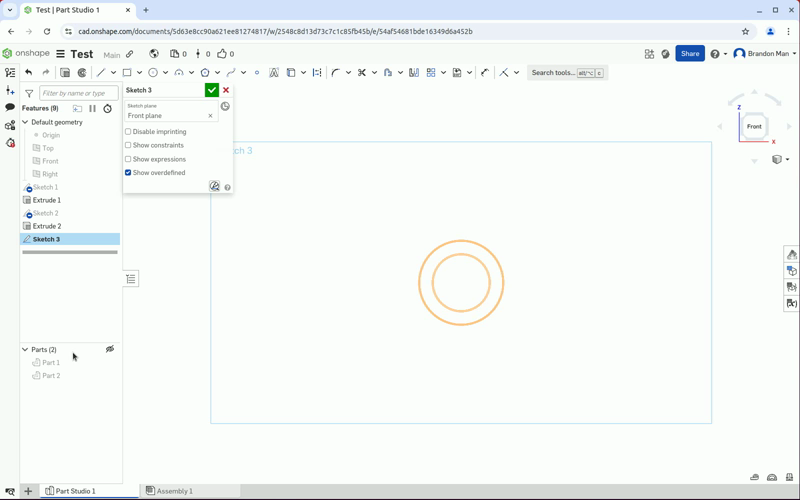
key(l)
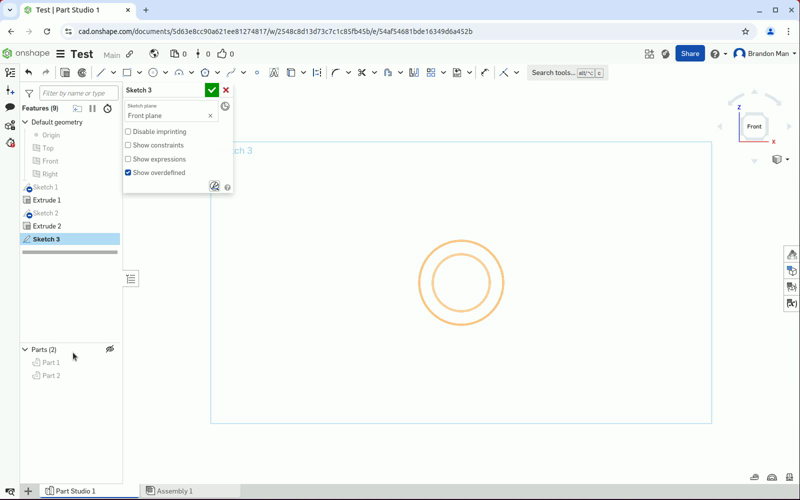
key_down(shift)
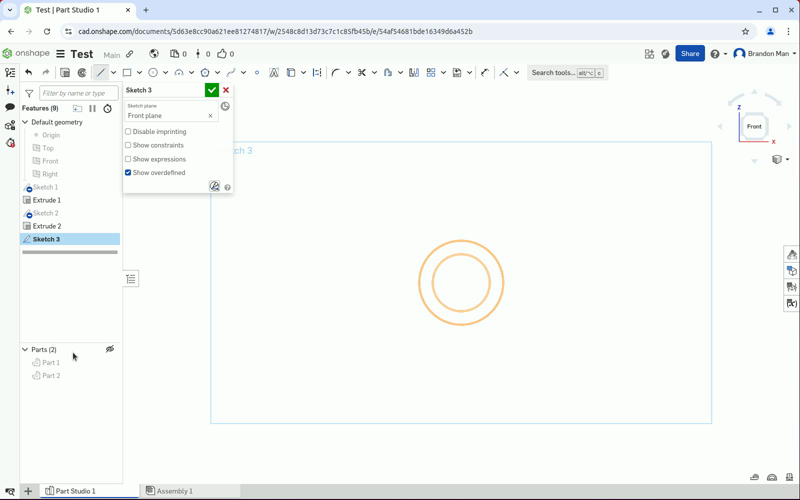
mouse_move(404, 325)
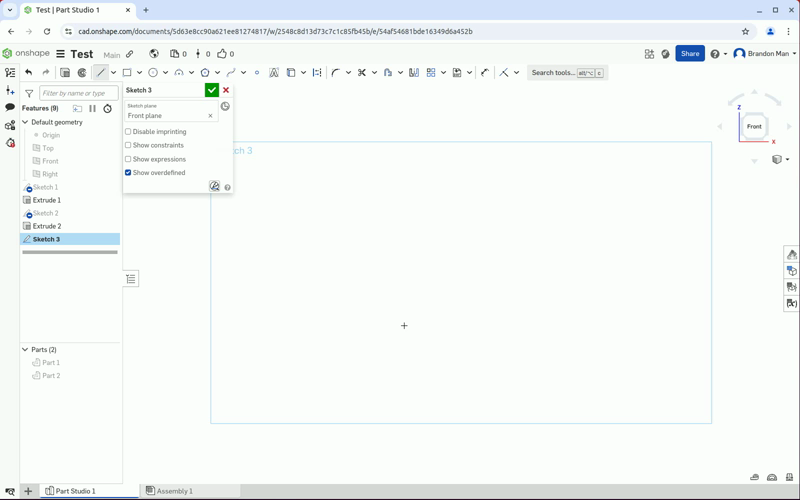
click(404, 325)
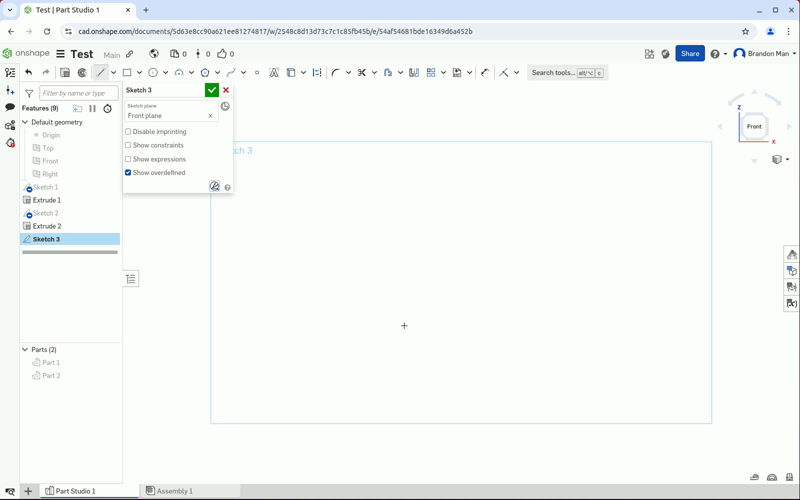
key_up(shift)
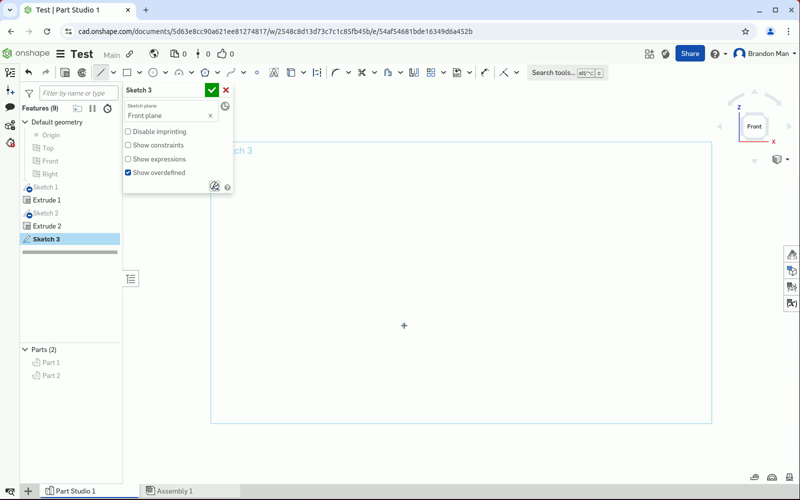
key_down(shift)
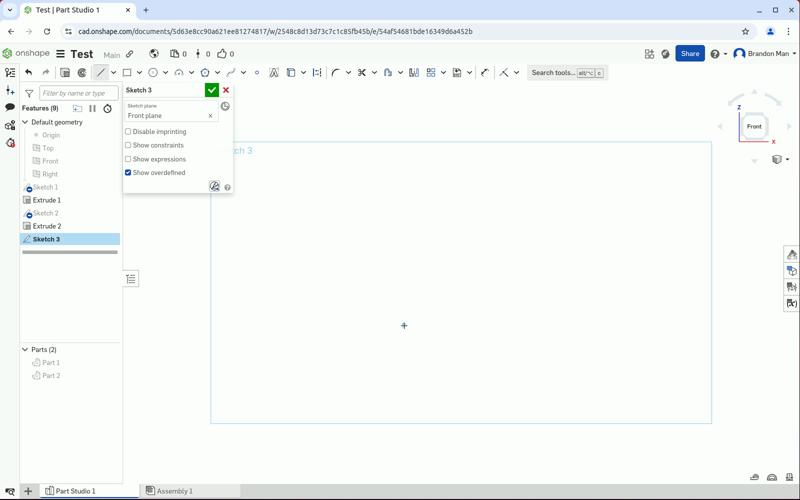
mouse_move(434, 325)
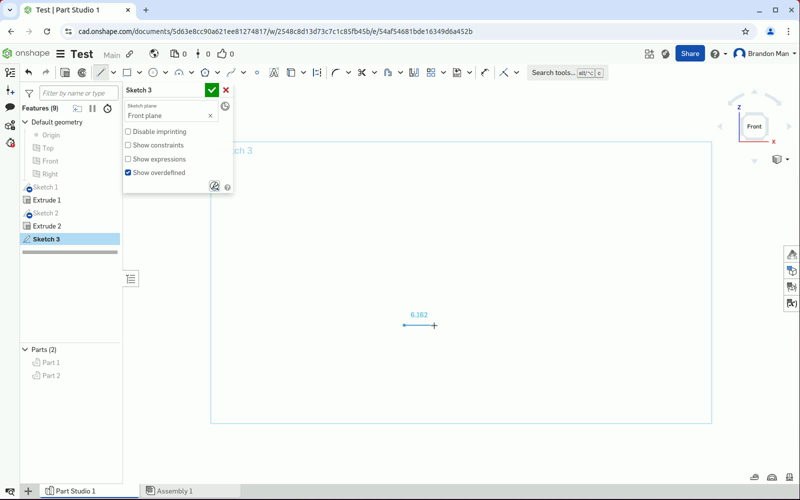
mouse_move(460, 325)
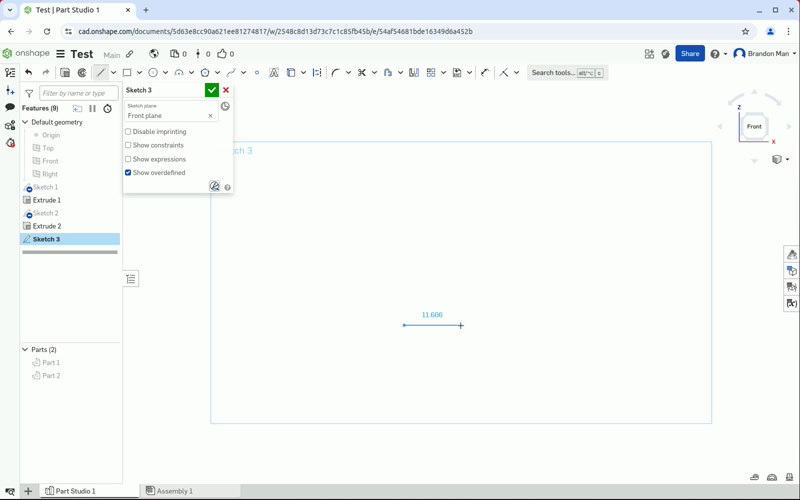
click(460, 325)
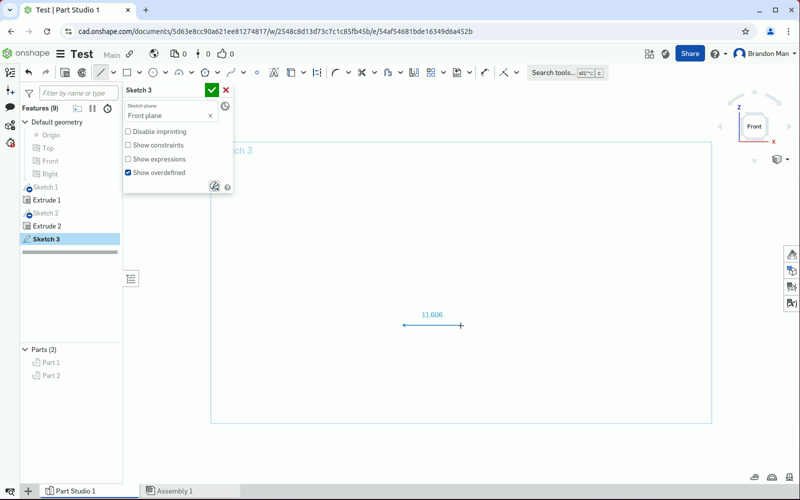
key_up(shift)
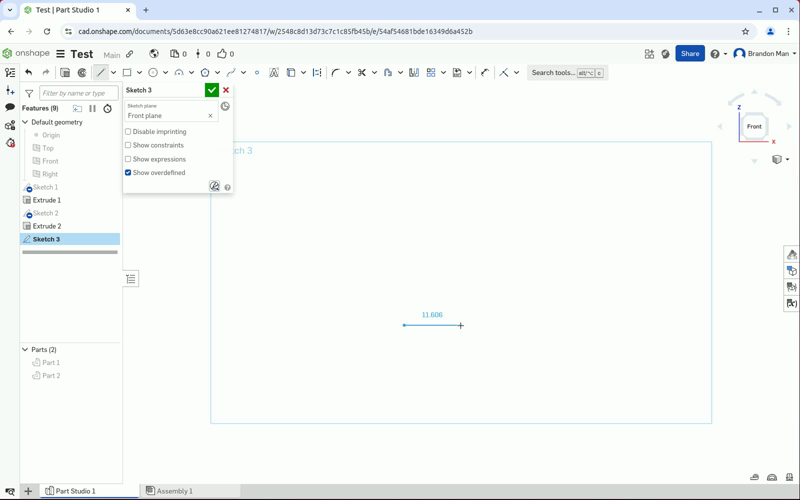
key(esc)
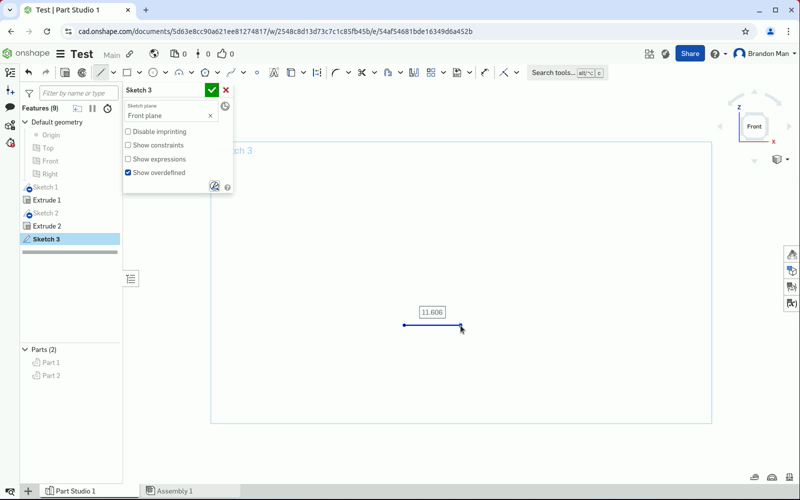
key(a)
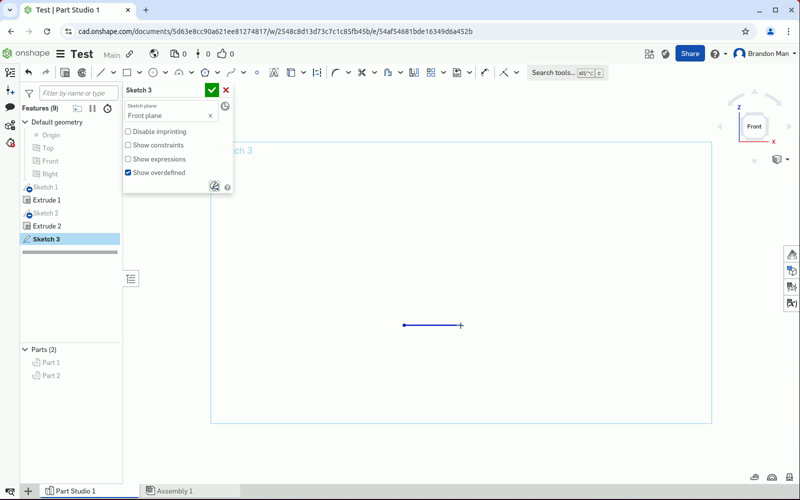
mouse_move(460, 325)
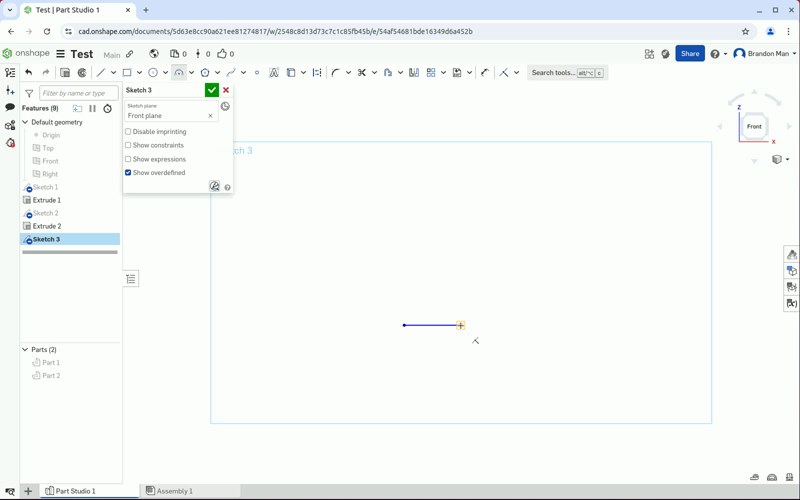
click(460, 325)
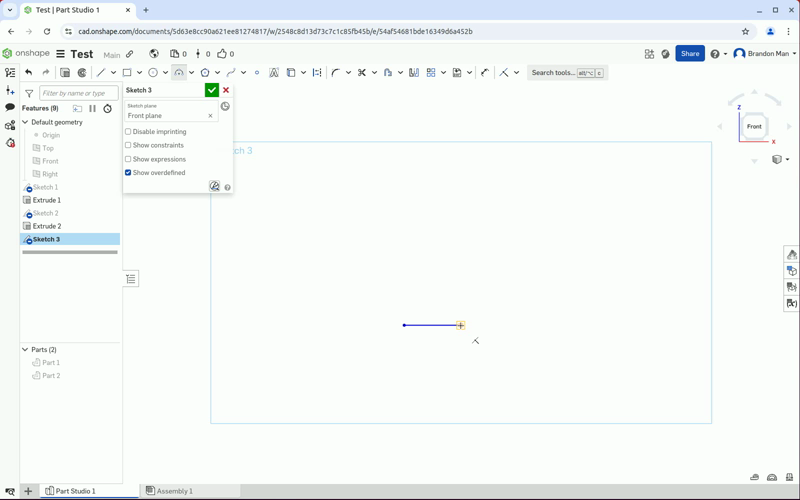
key_down(shift)
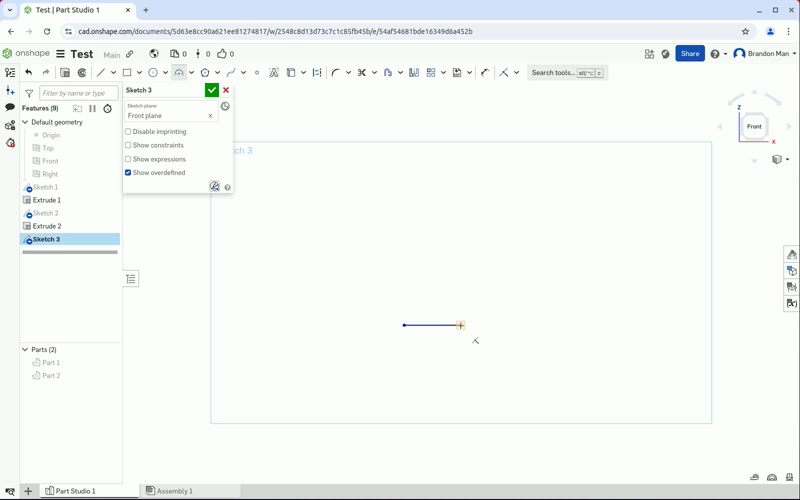
mouse_move(460, 240)
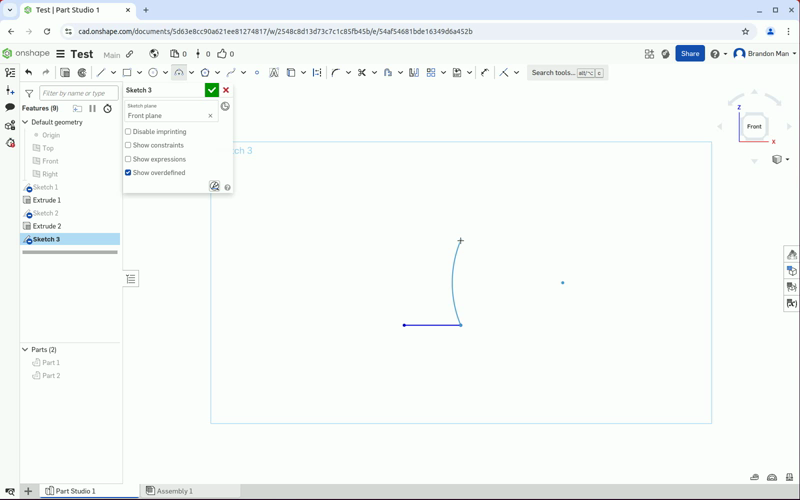
click(460, 240)
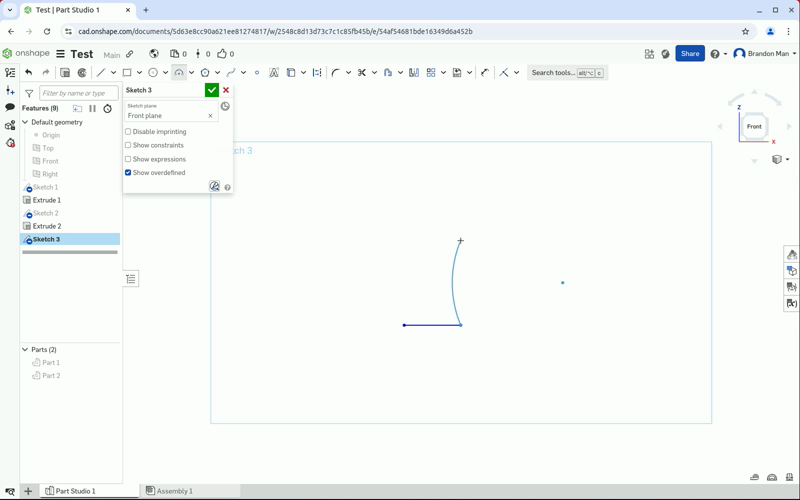
mouse_move(418, 282)
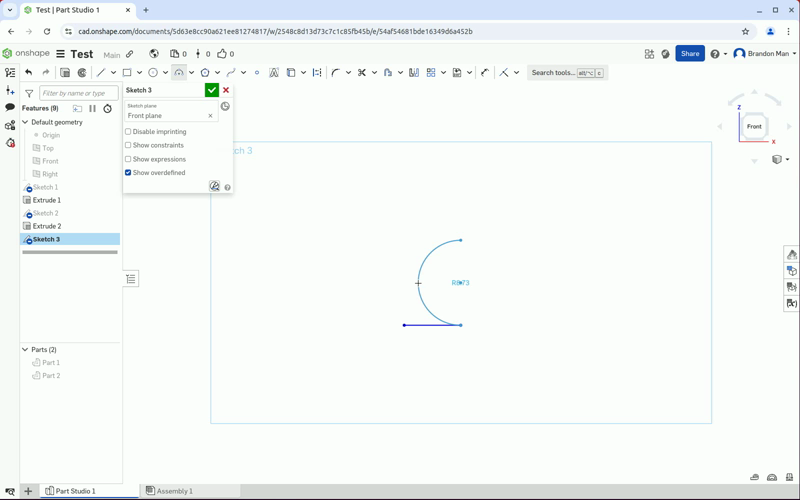
click(418, 282)
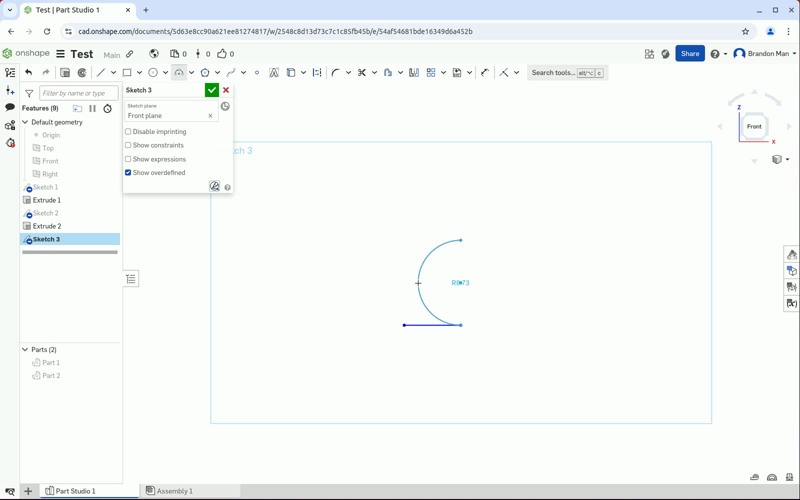
key_up(shift)
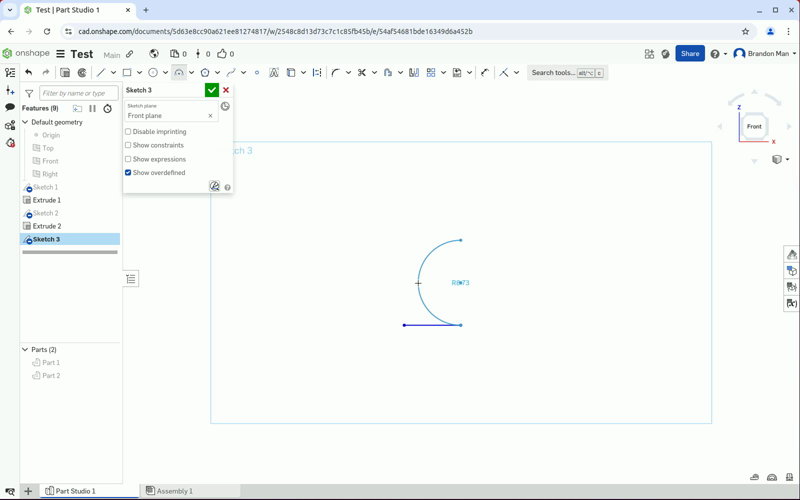
key(esc)
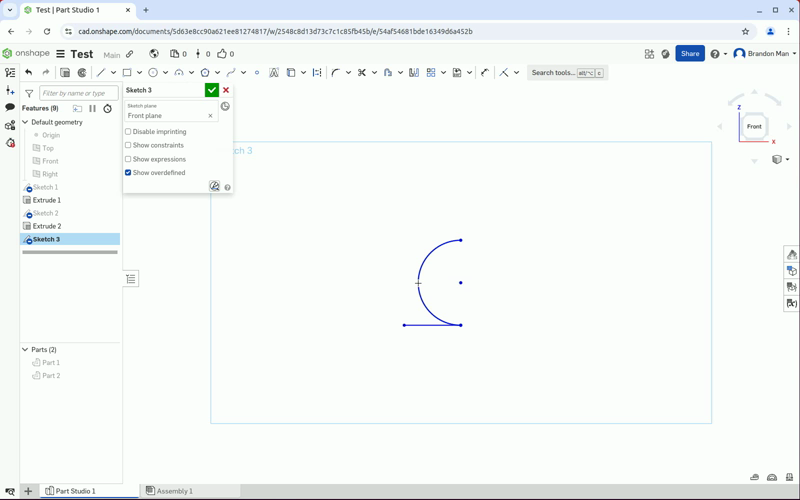
key(l)
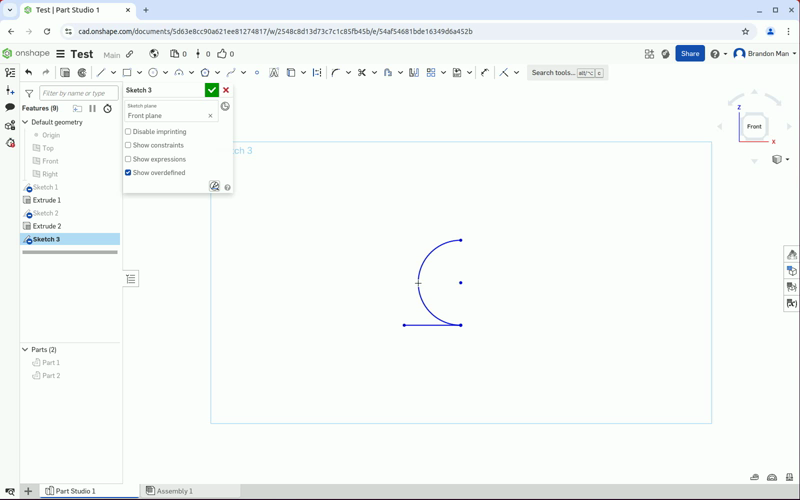
mouse_move(460, 240)
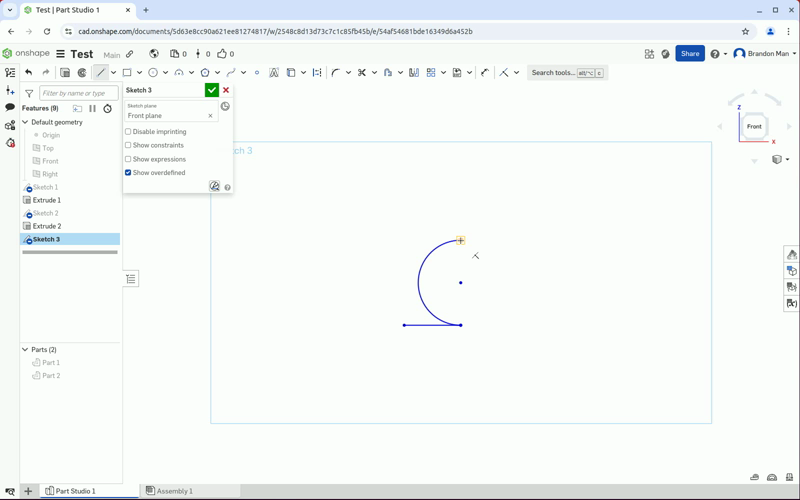
click(460, 240)
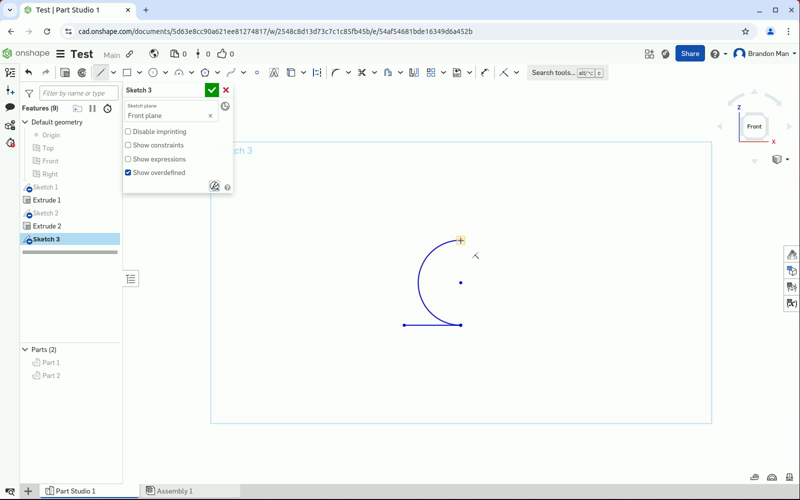
key_down(shift)
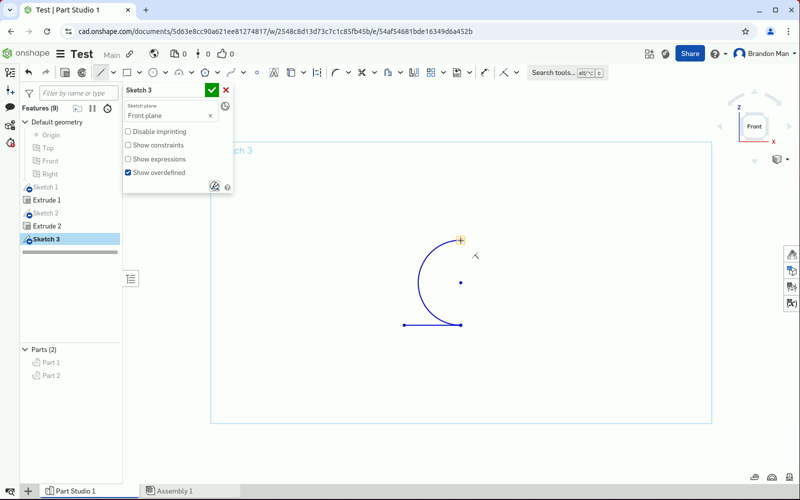
mouse_move(490, 240)
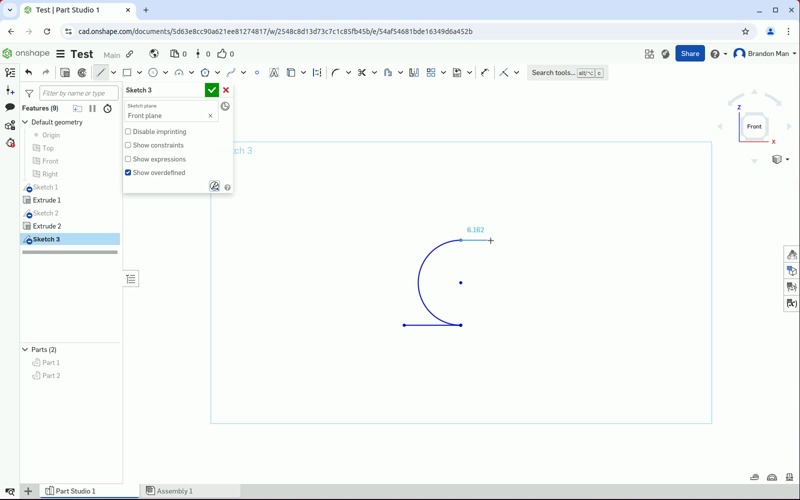
mouse_move(404, 240)
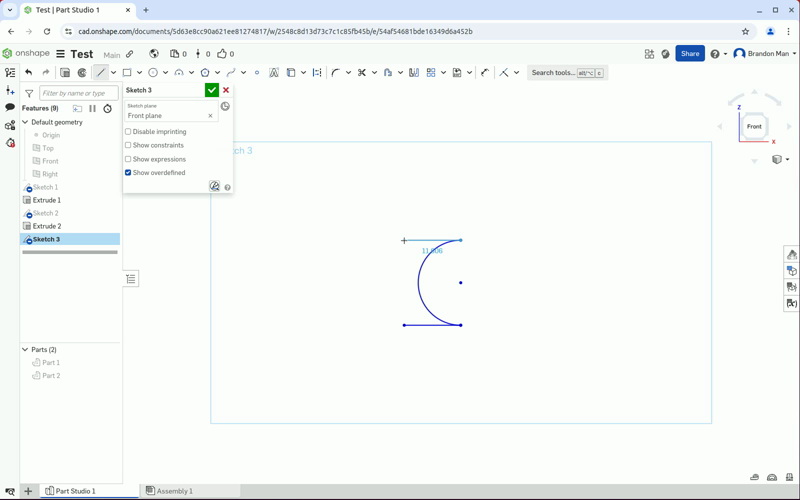
click(404, 240)
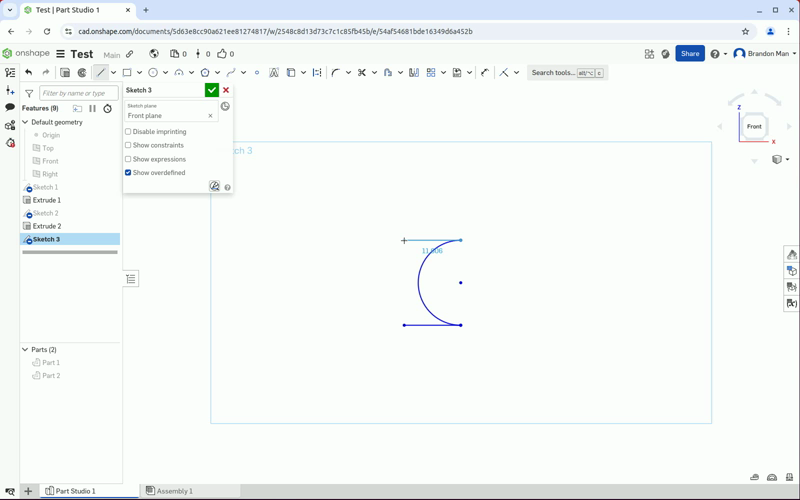
key_up(shift)
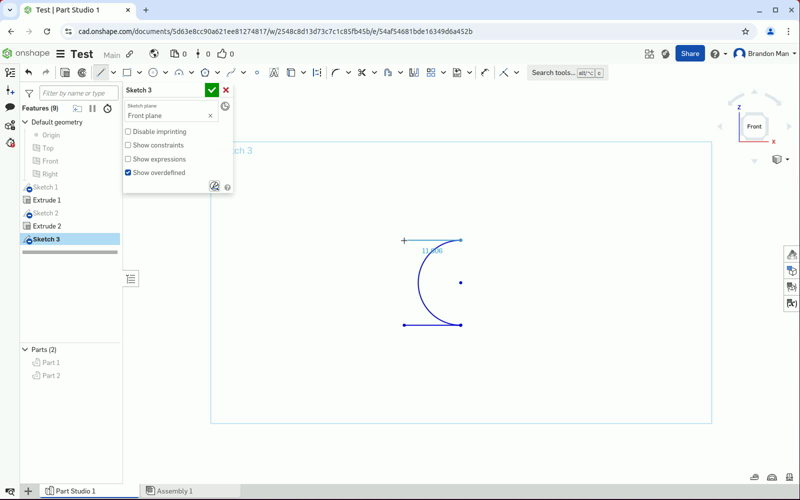
key_down(shift)
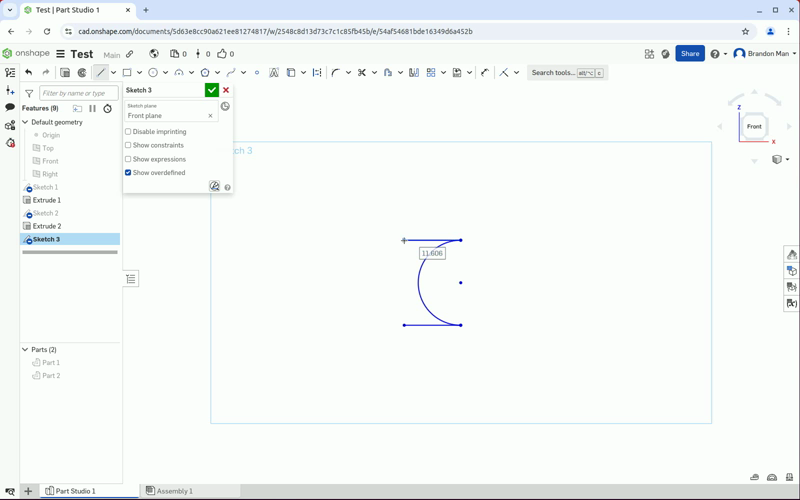
mouse_move(404, 325)
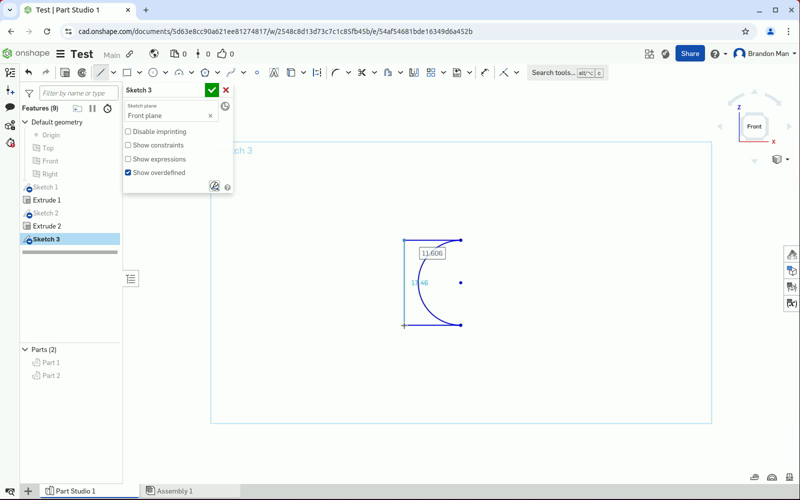
key_up(shift)
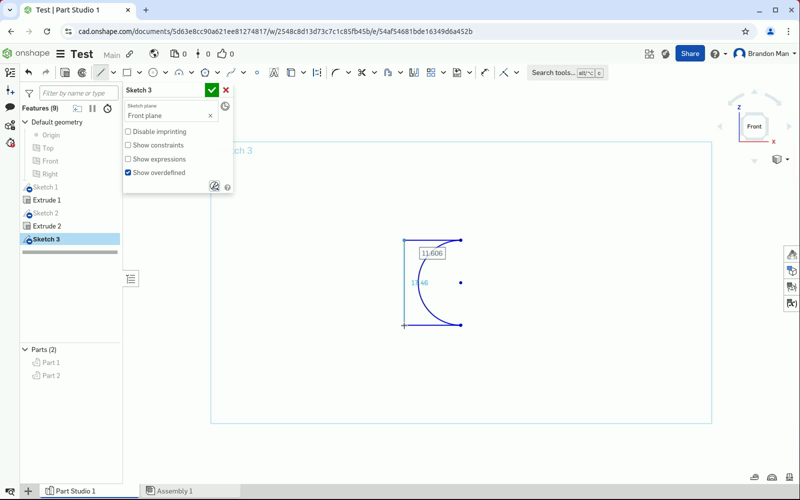
click(404, 325)
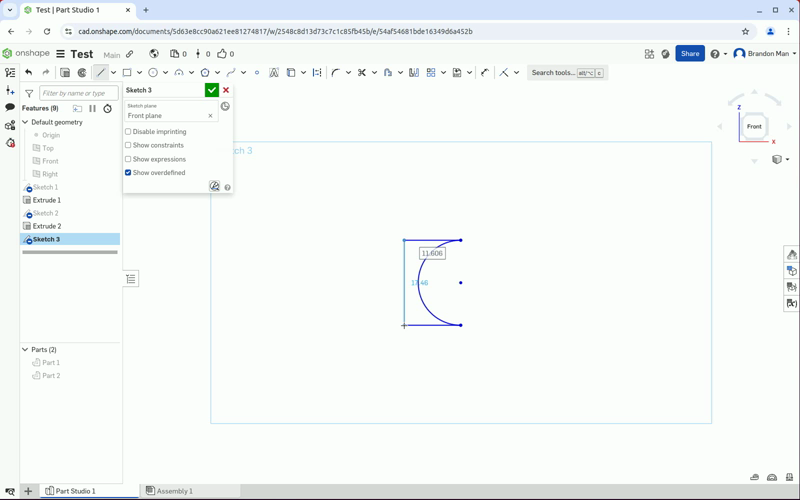
key(esc)
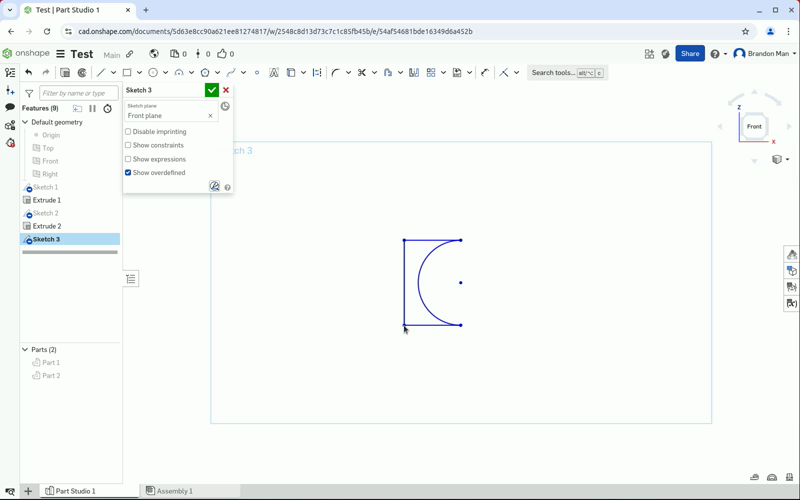
mouse_move(424, 279)
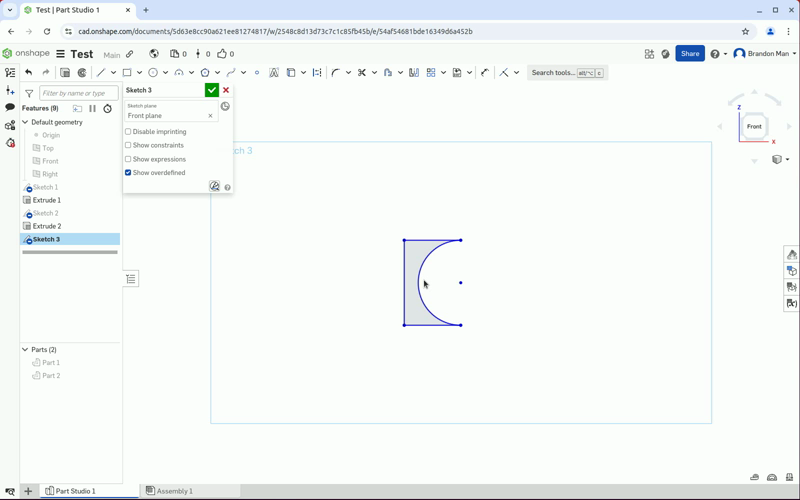
scroll(6)
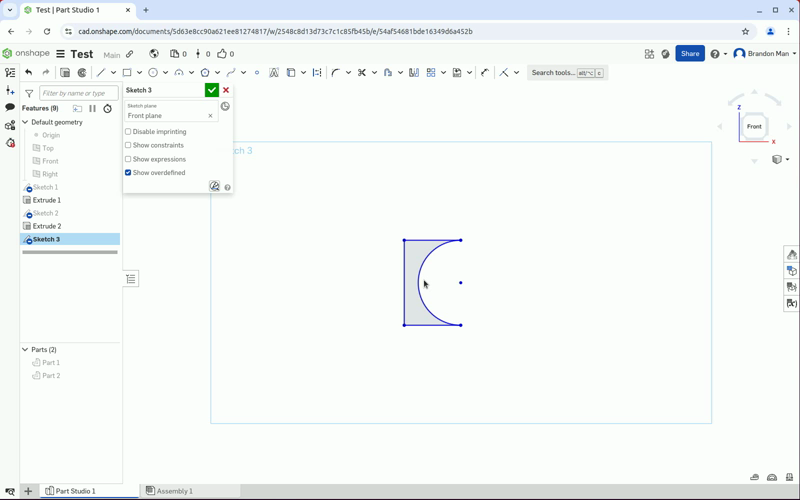
scroll(6)
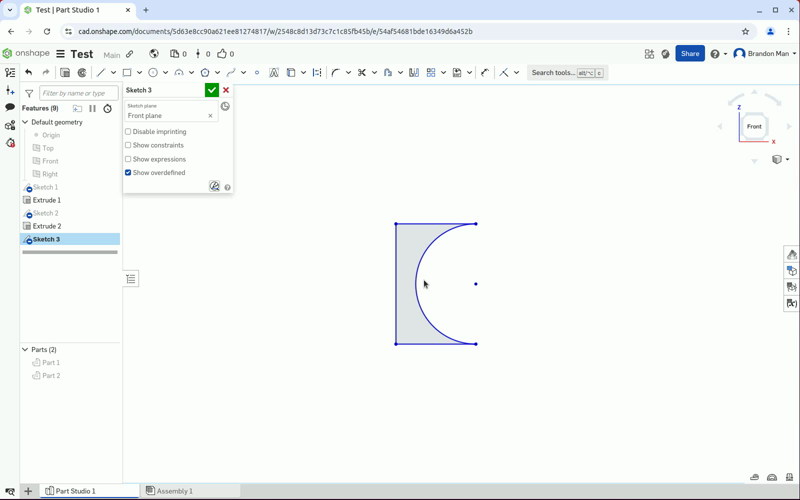
scroll(6)
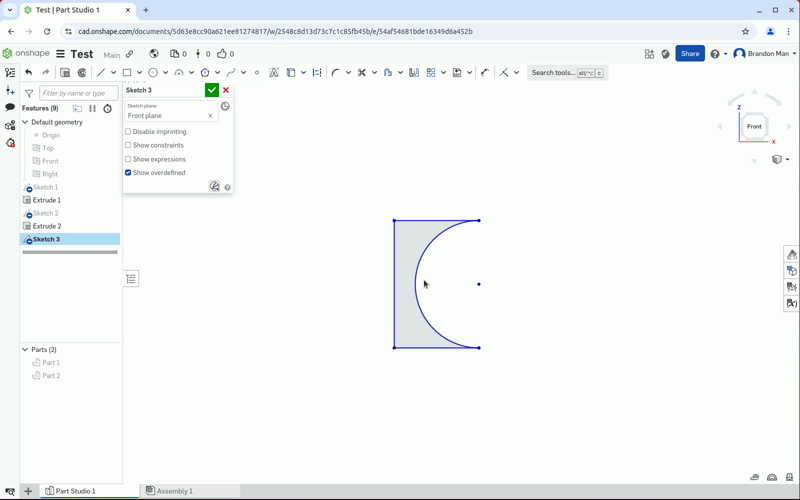
scroll(6)
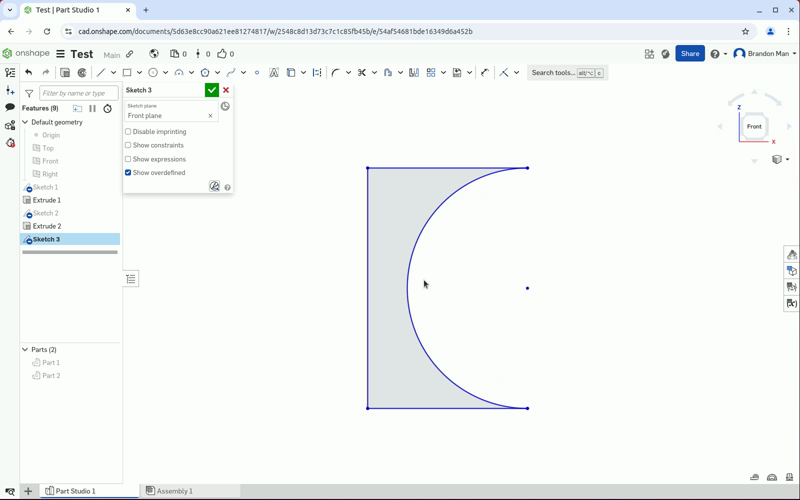
scroll(6)
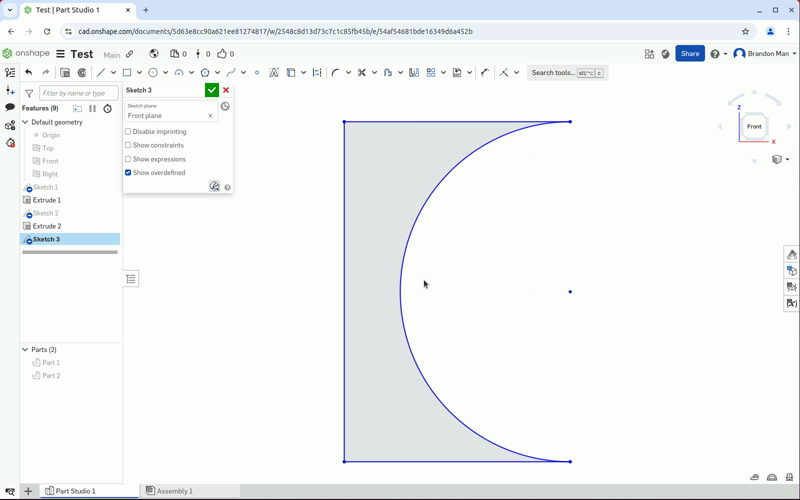
scroll(6)
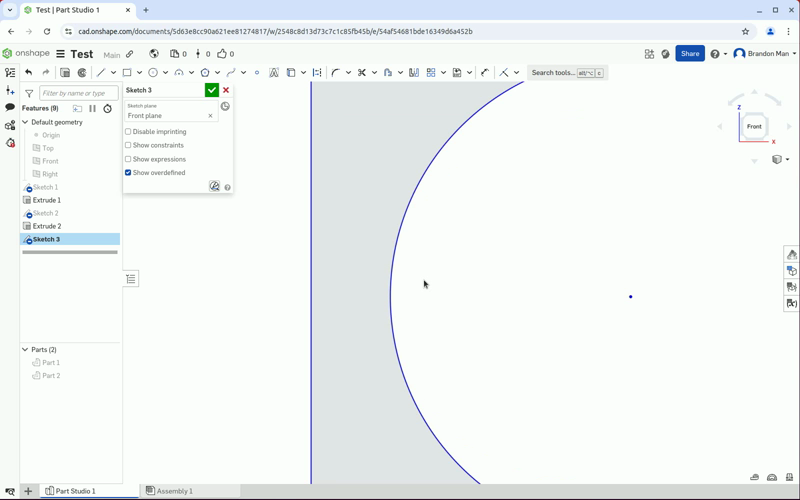
scroll(6)
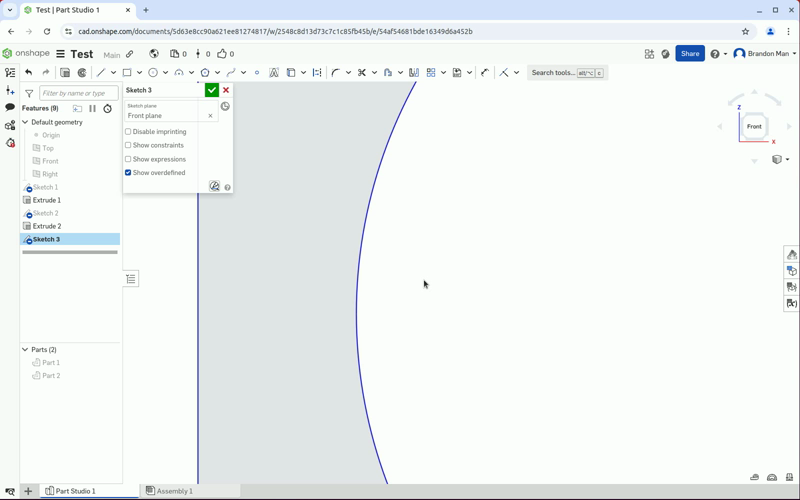
click(424, 279)
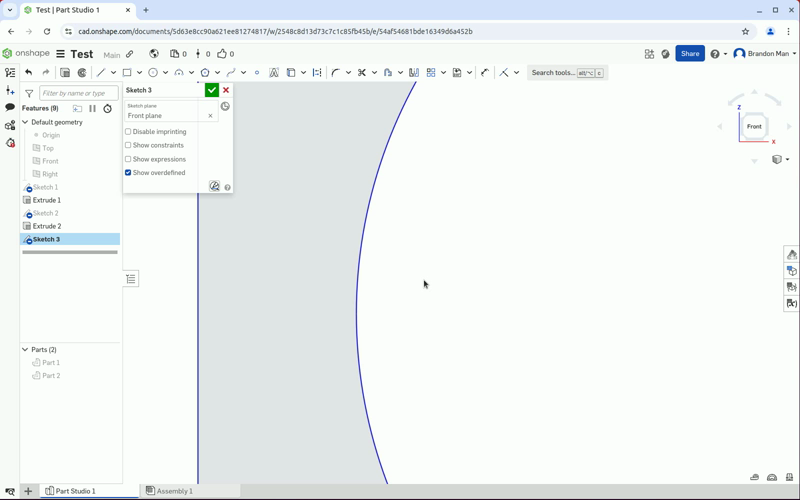
scroll(-6)
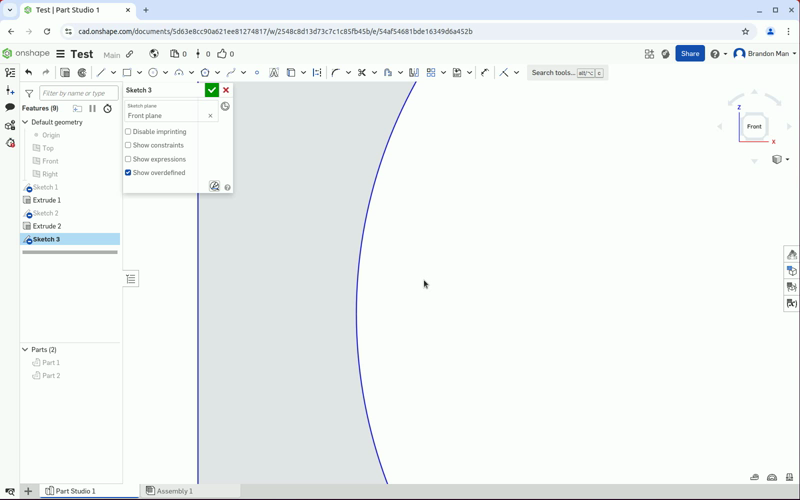
scroll(-6)
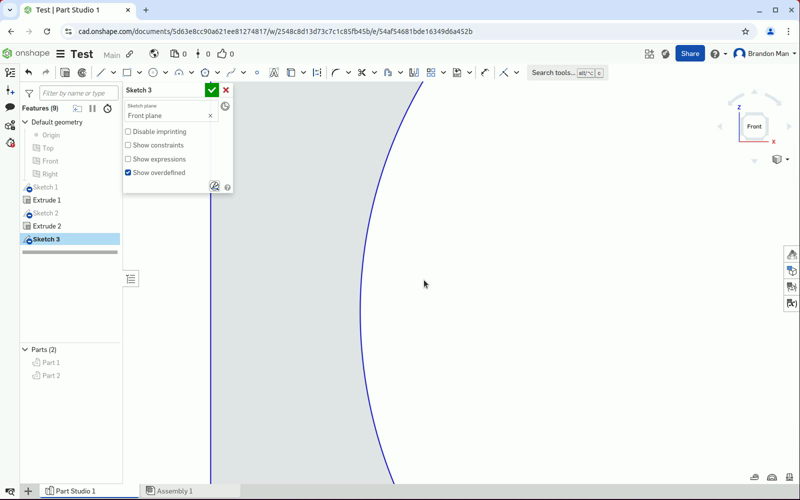
scroll(-6)
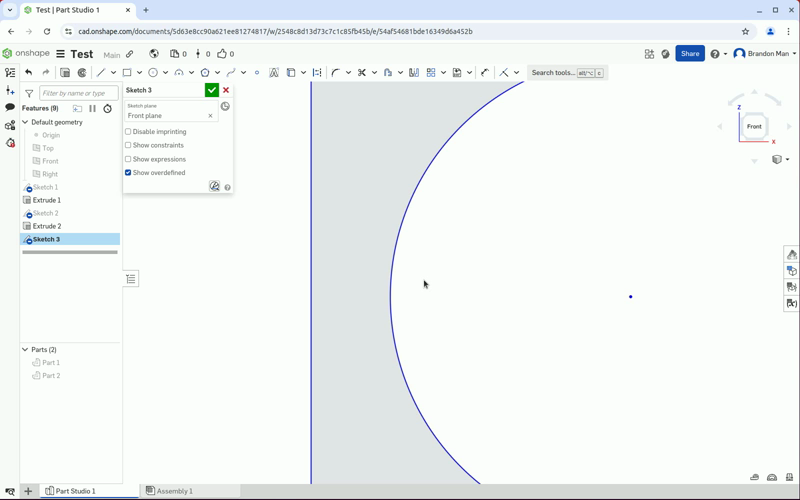
scroll(-6)
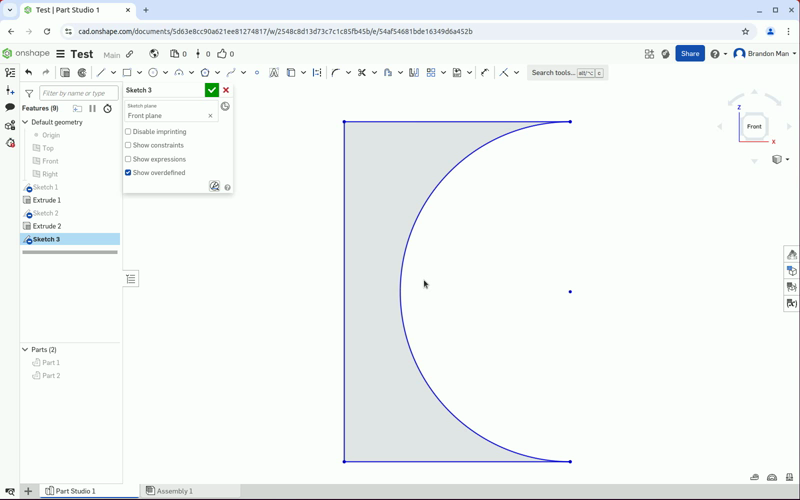
scroll(-6)
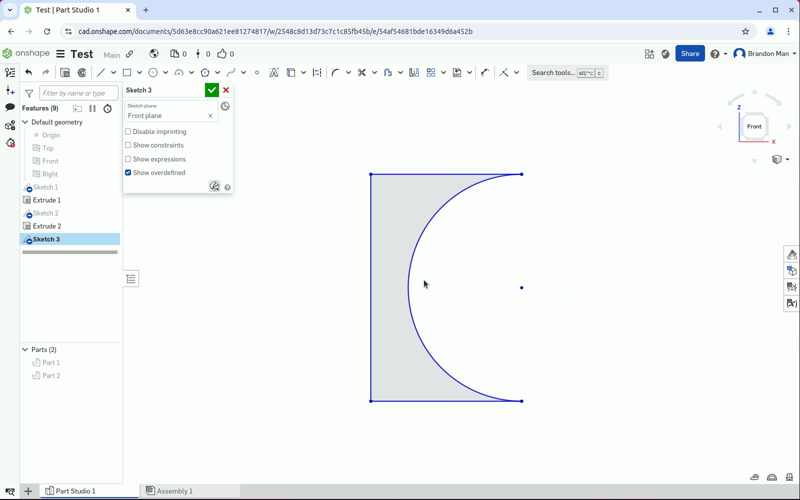
scroll(-6)
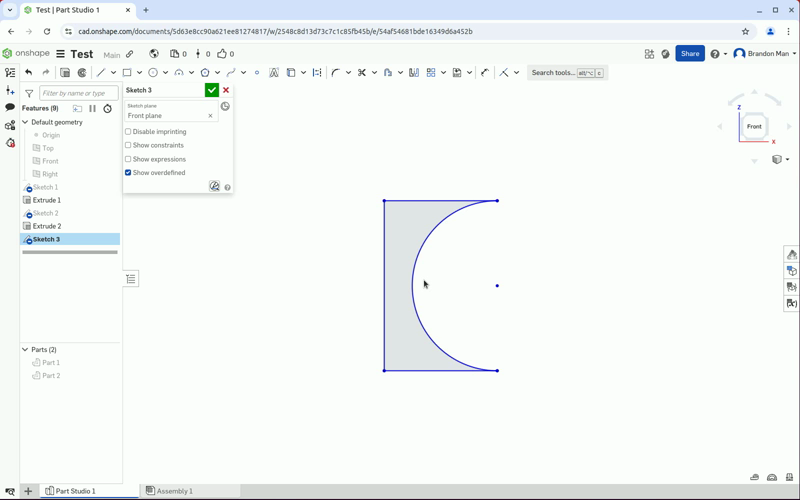
scroll(-6)
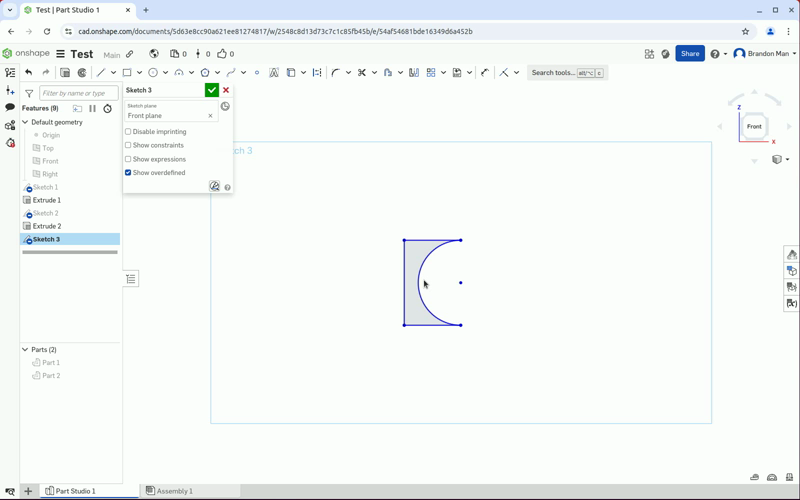
mouse_move(73, 352)
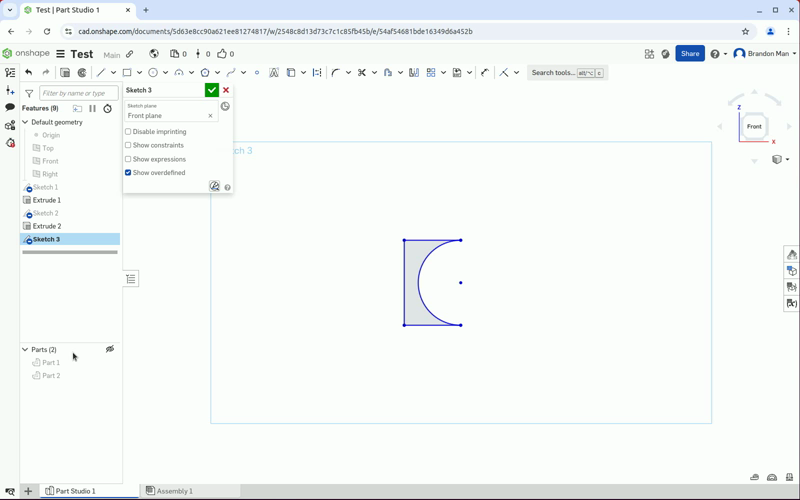
key(shift+y)
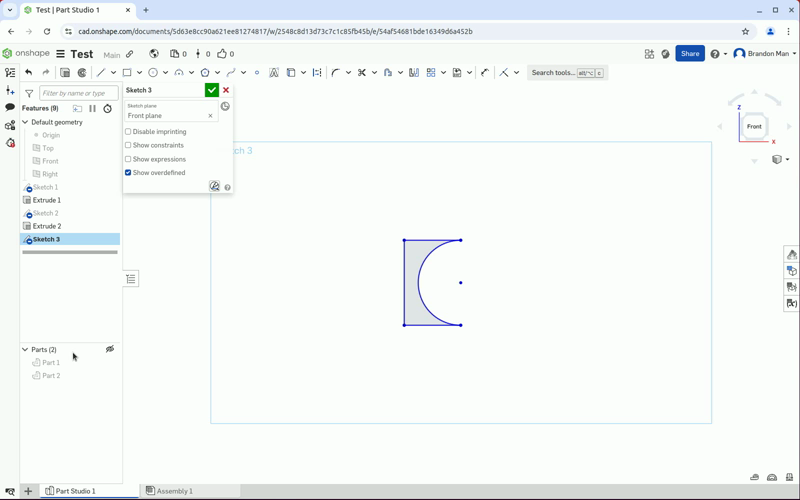
key(shift+e)
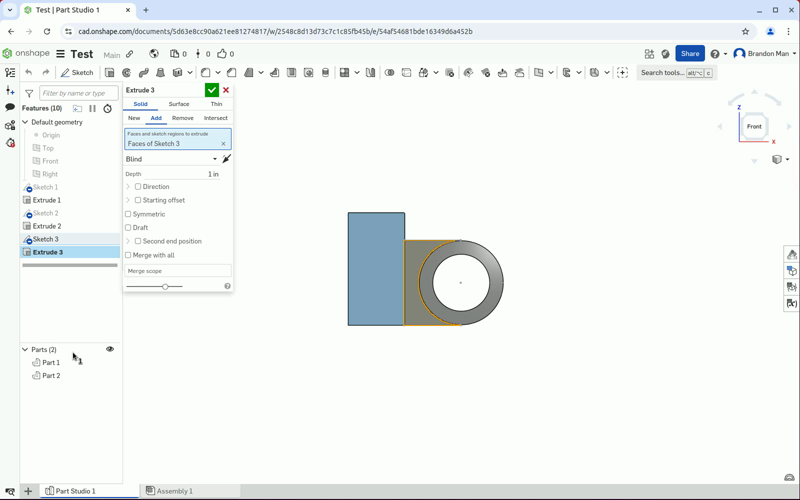
mouse_move(143, 106)
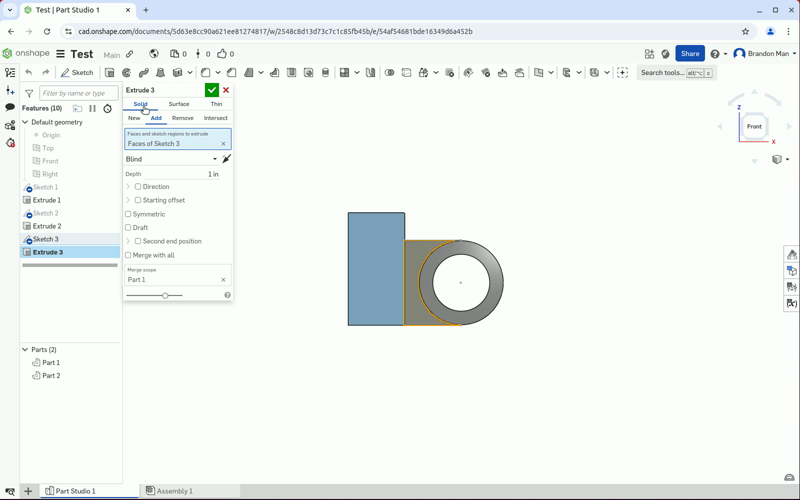
click(143, 106)
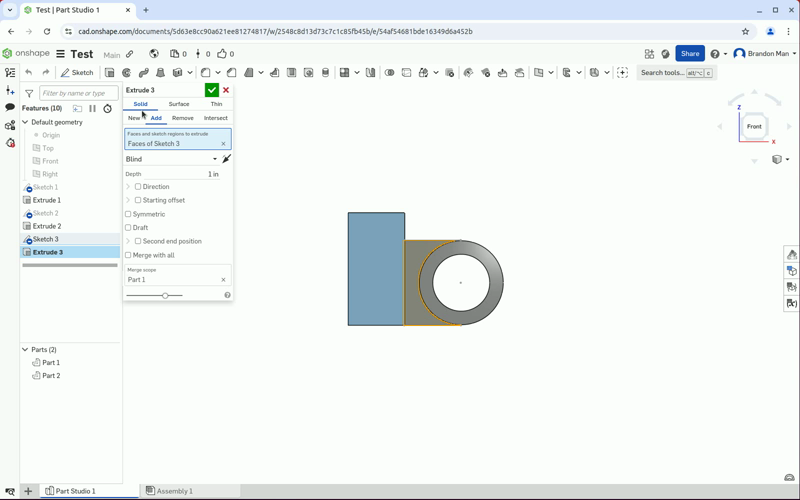
mouse_move(137, 120)
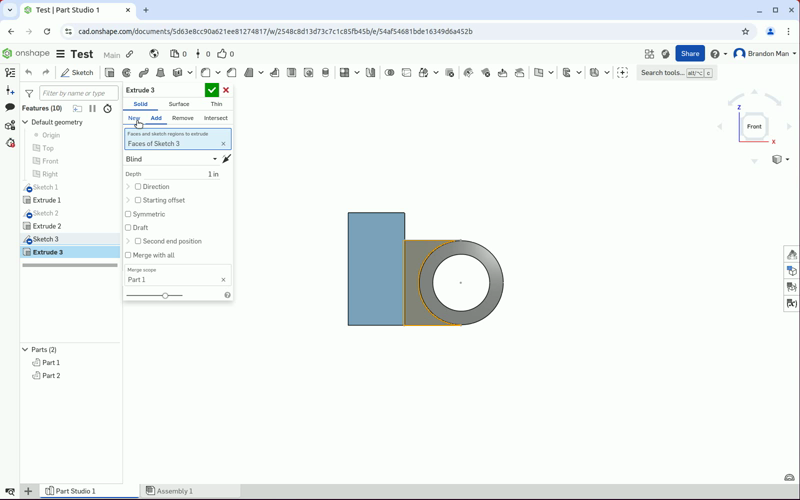
click(137, 120)
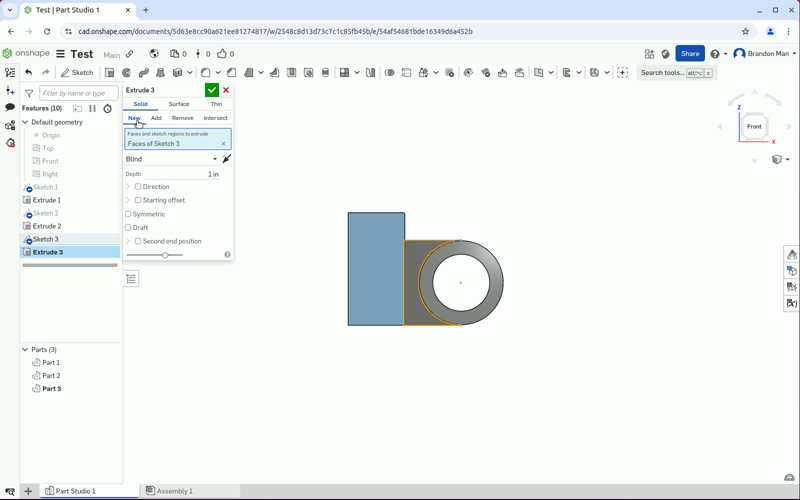
key(tab, 4)
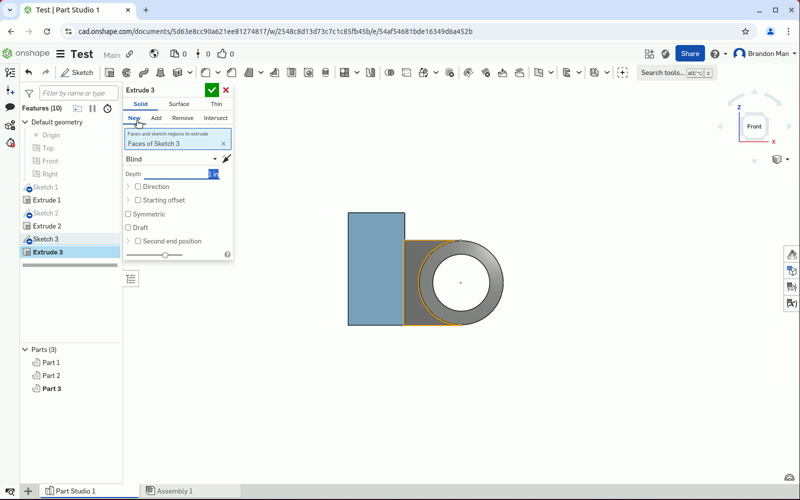
text(23.108)
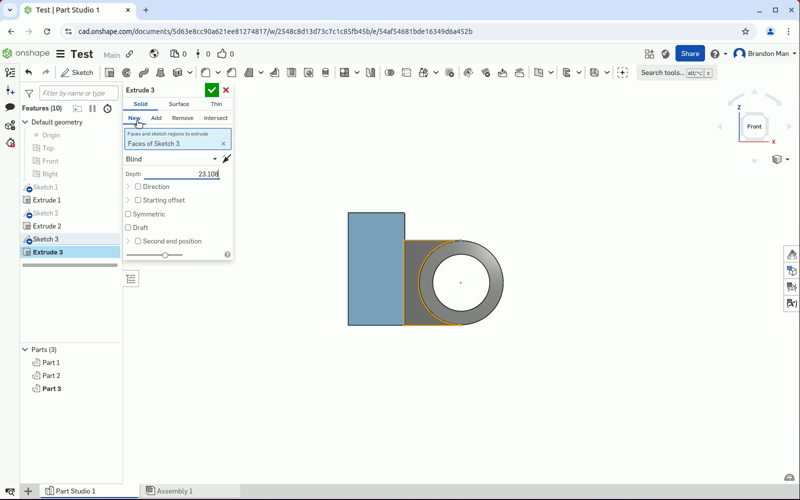
key(tab, 3)
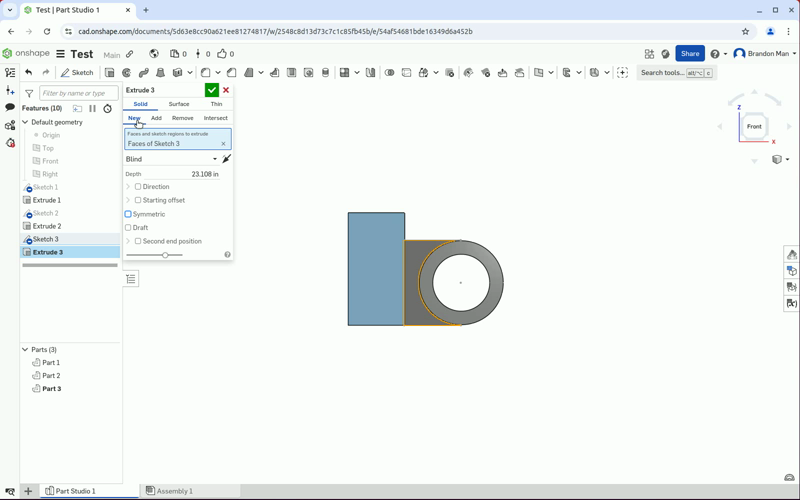
key(space)
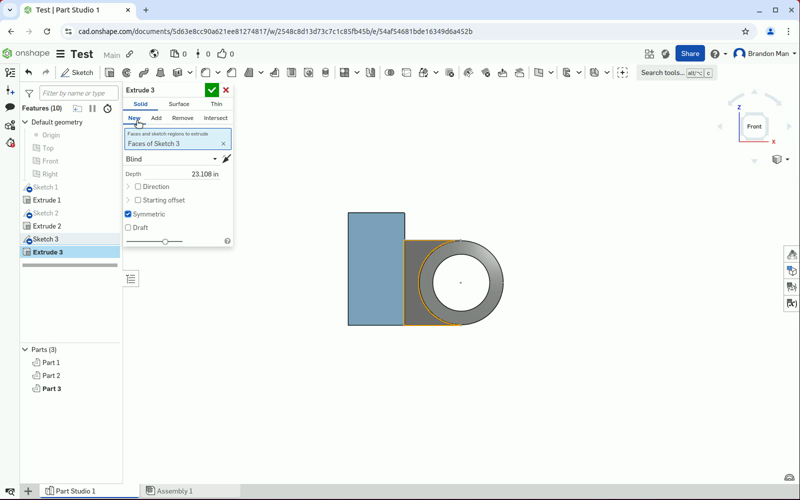
key(enter)
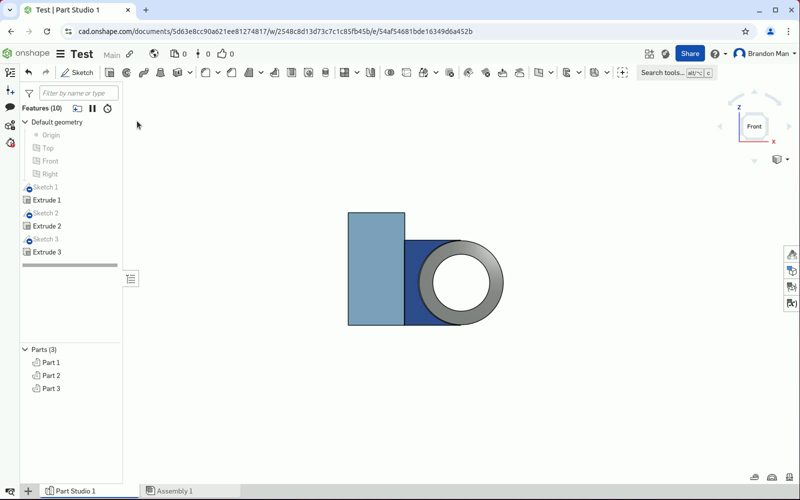
key(shift+h)
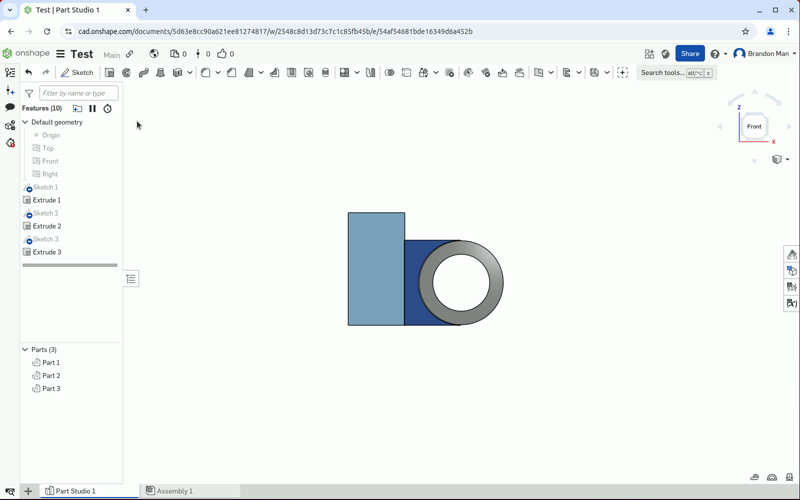
key(shift+h)
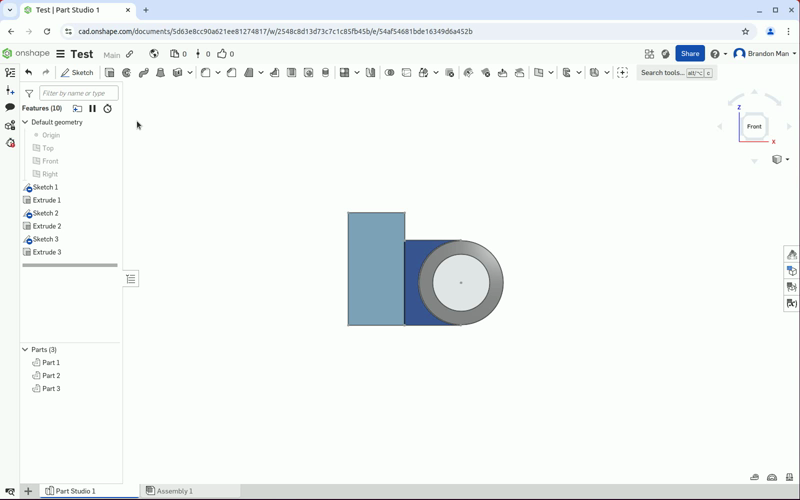
key(shift+7)
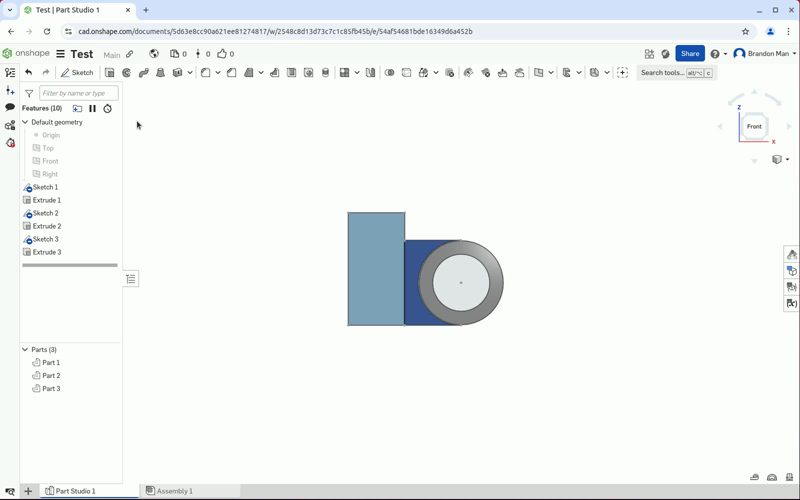
key(left, 2)
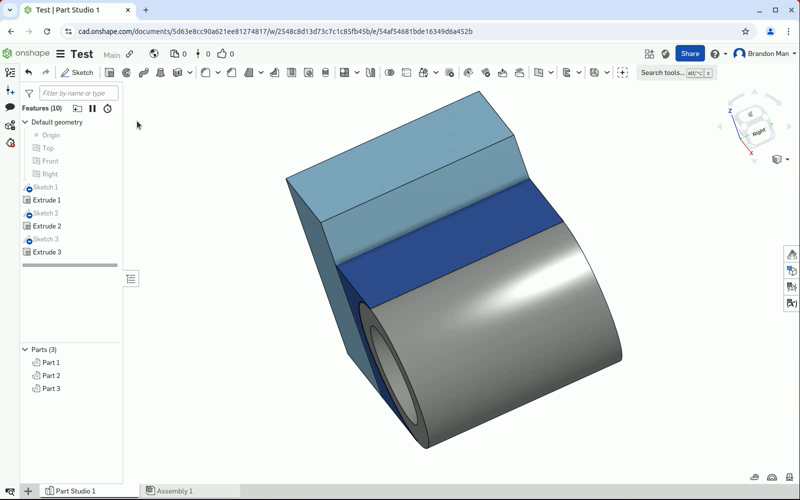
key(down, 2)
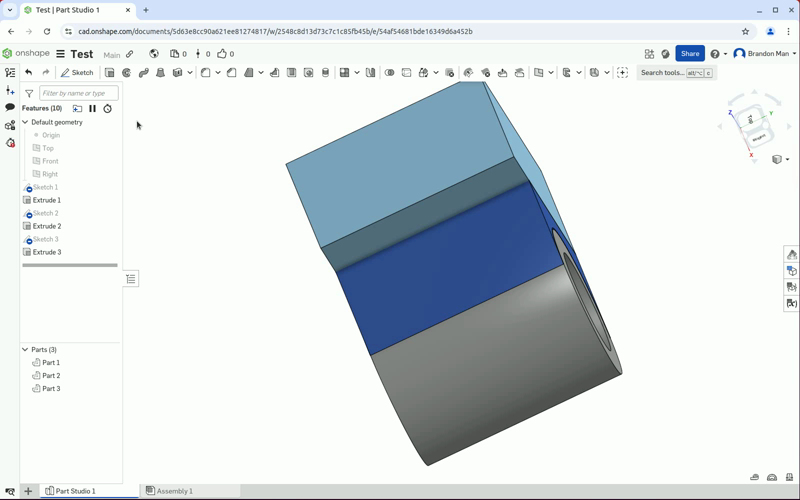
key(up, 2)
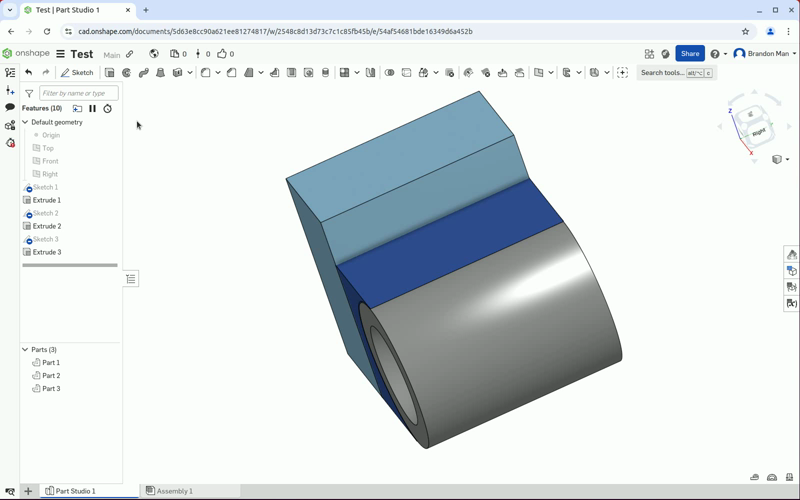
key(right, 2)
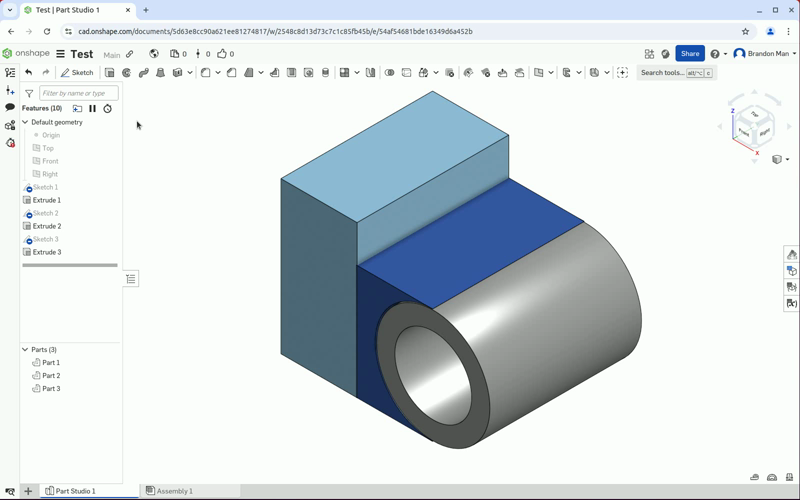
mouse_move(73, 189)
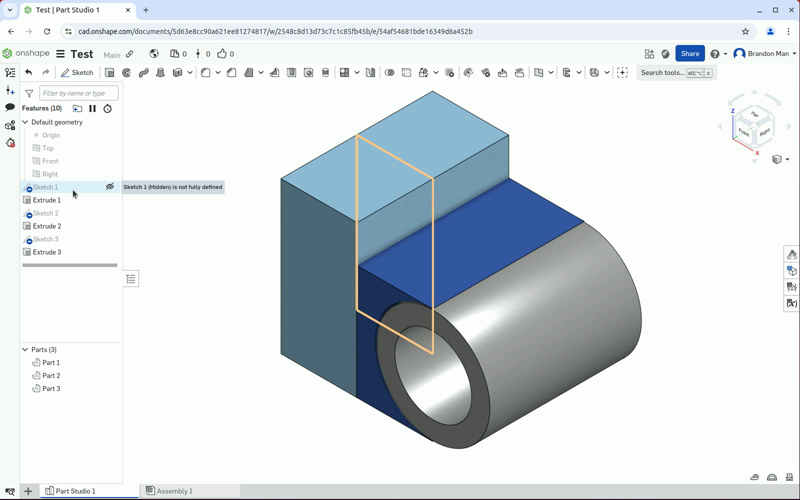
click(73, 189)